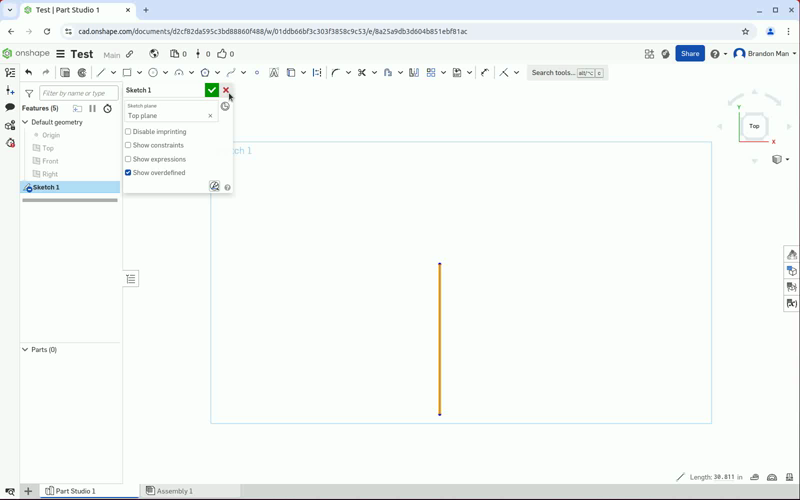
key(shift+h)
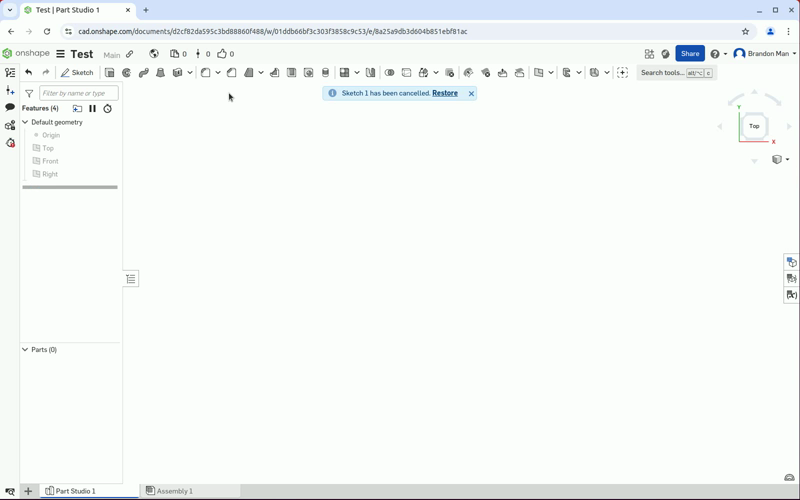
mouse_move(73, 352)
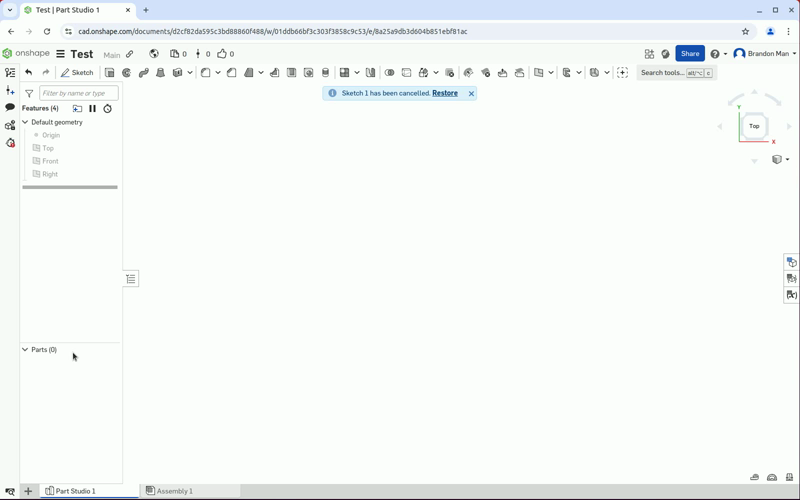
key(y)
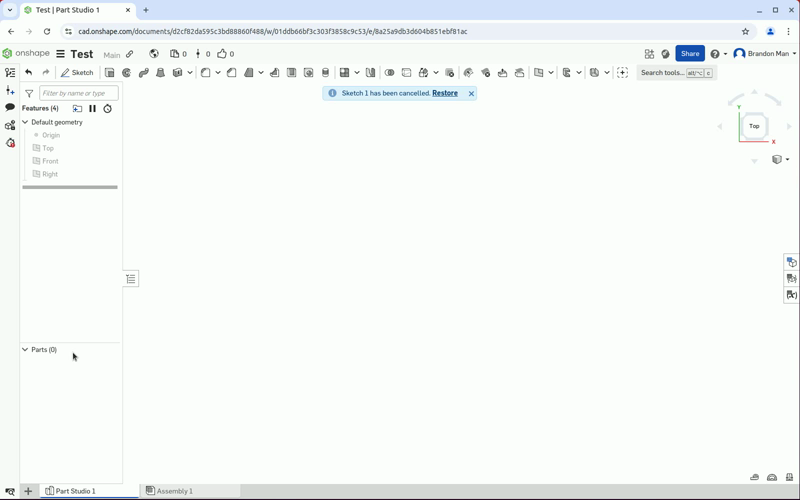
key(shift+p)
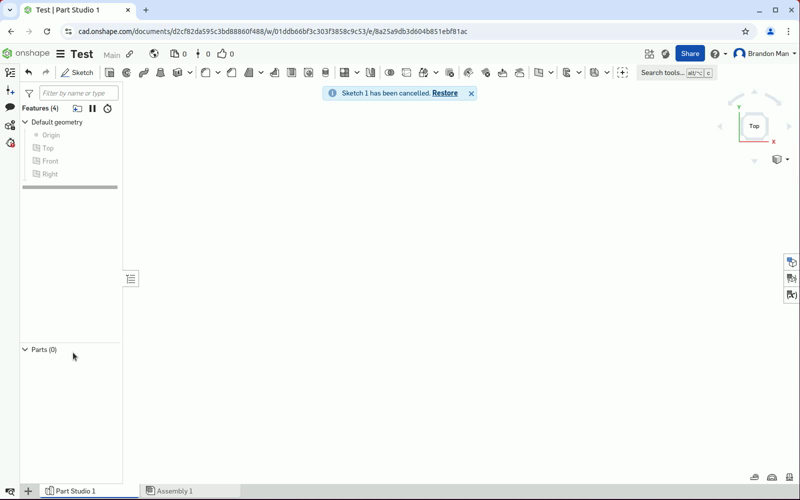
key(space)
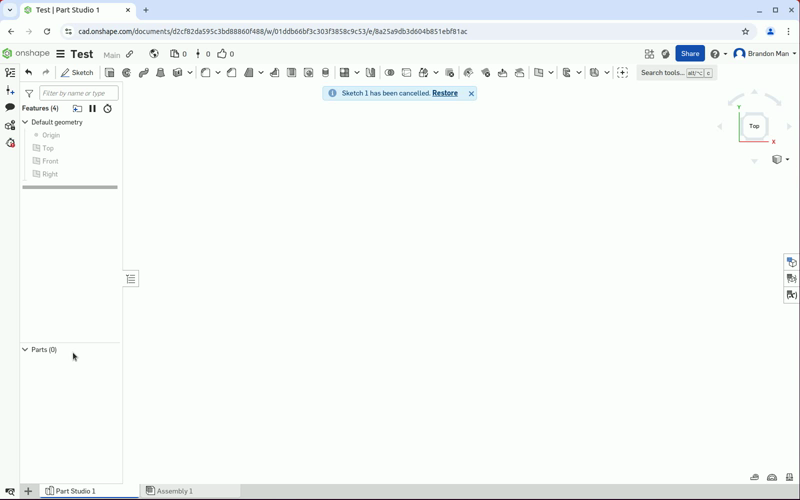
key_down(shift)
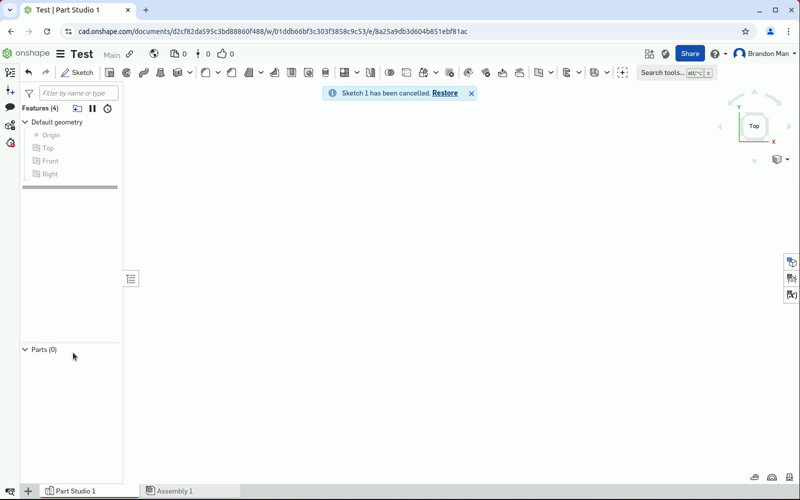
key(up)
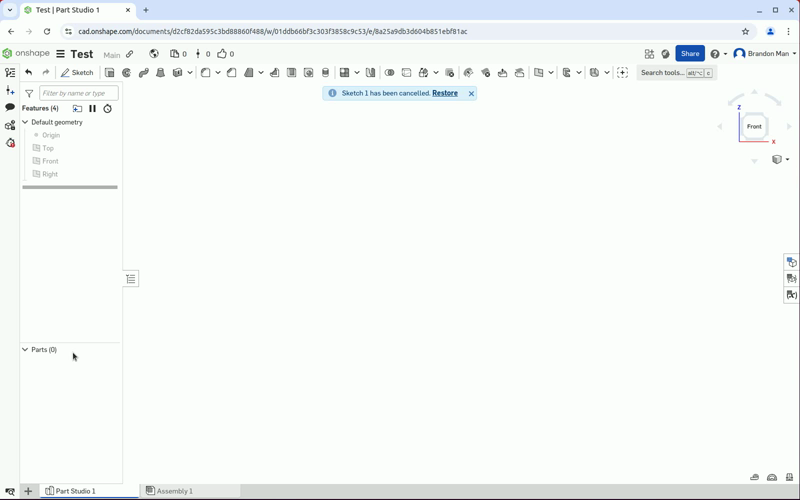
key_up(shift)
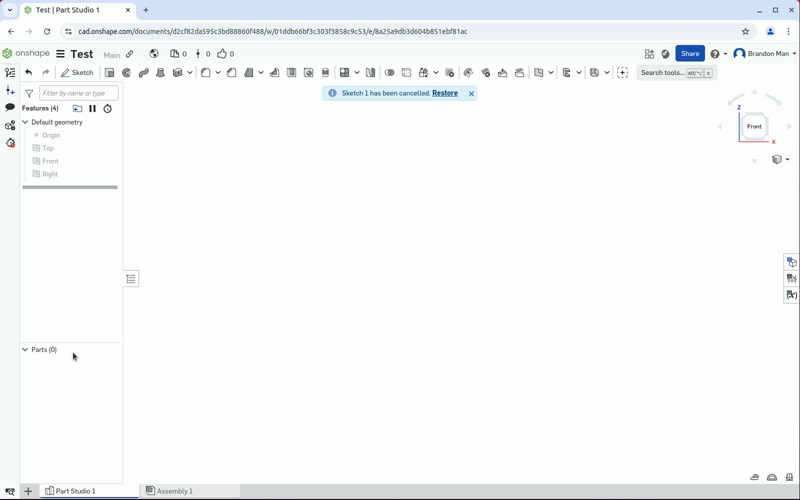
mouse_move(73, 352)
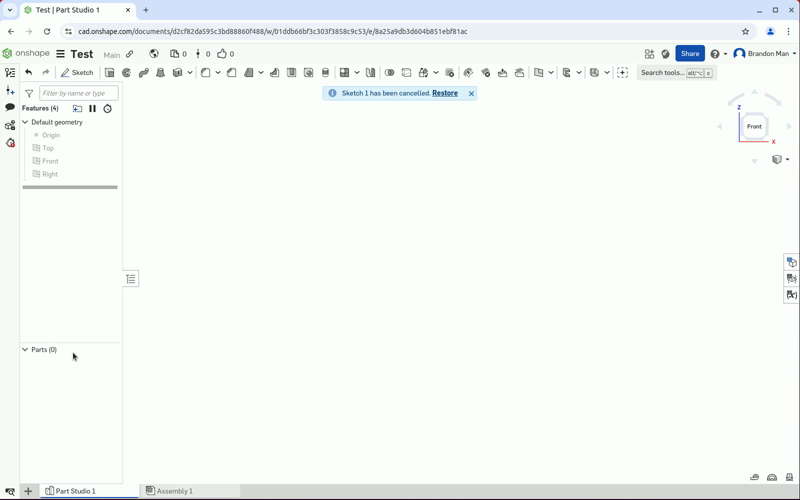
key(shift+y)
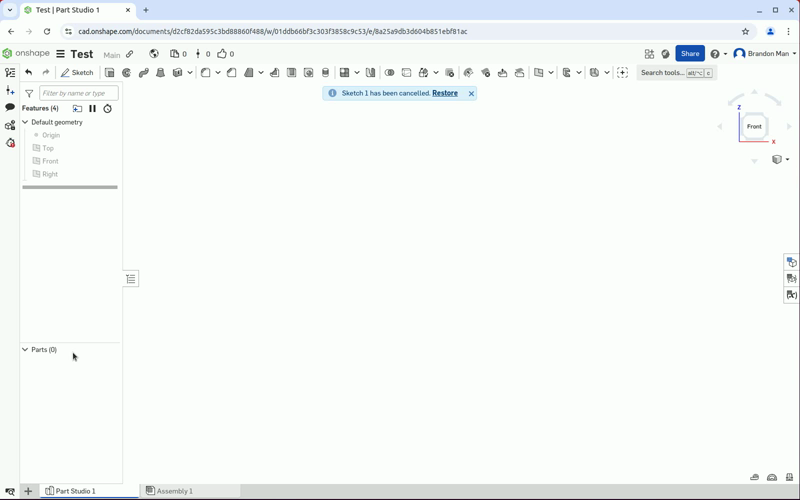
key(shift+s)
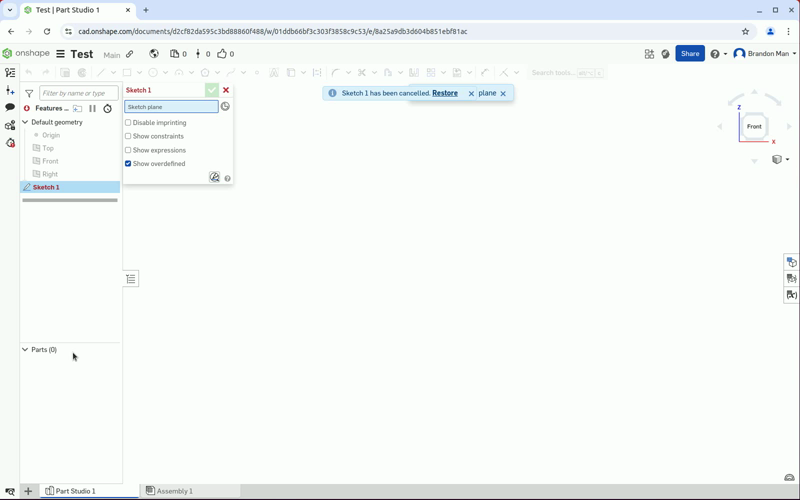
mouse_move(73, 163)
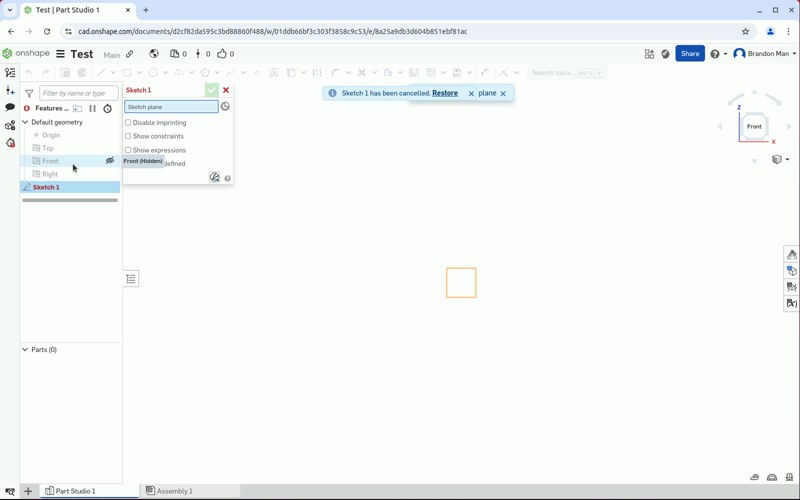
click(73, 163)
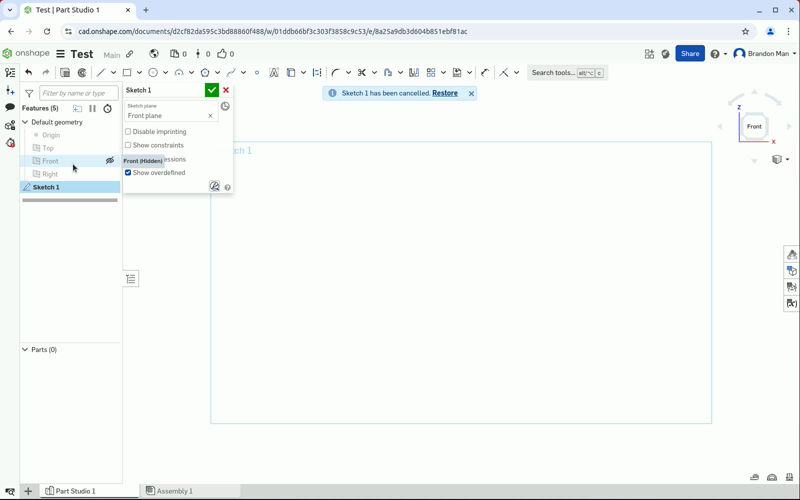
mouse_move(73, 352)
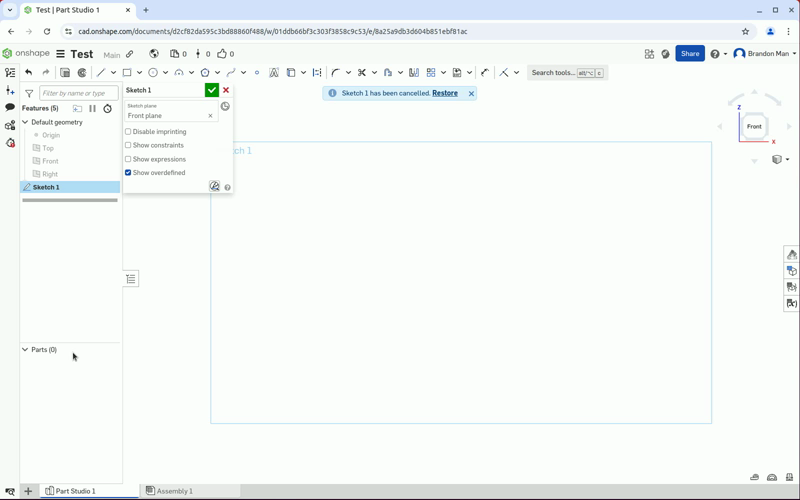
key(y)
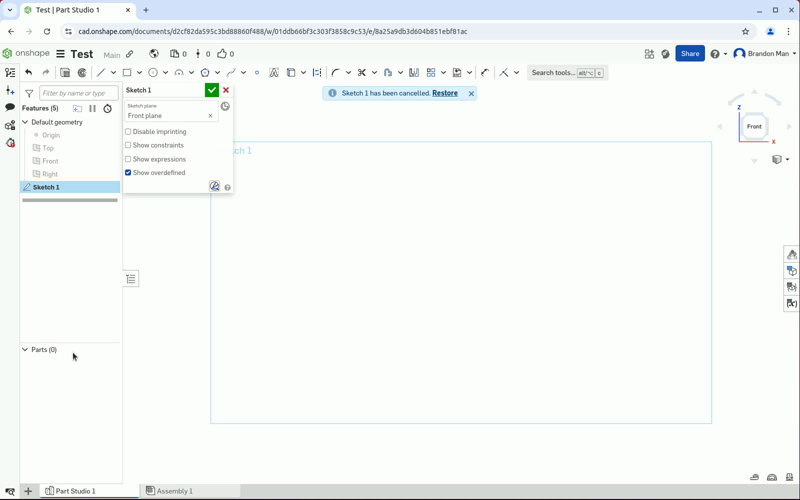
key(l)
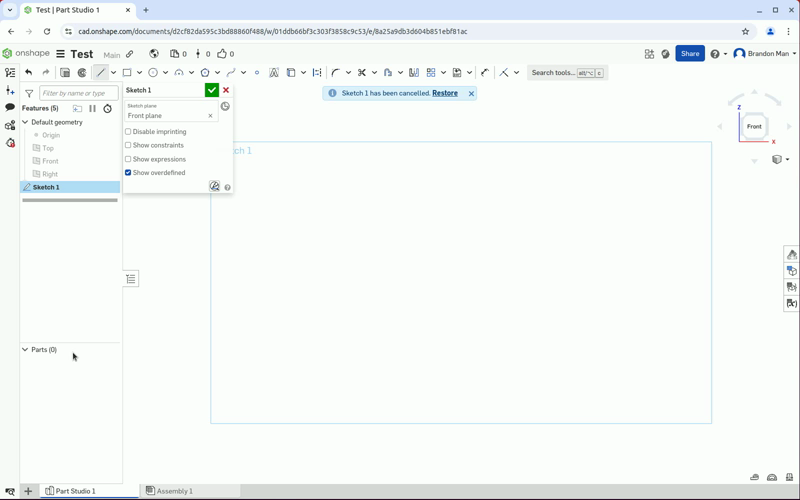
key_down(shift)
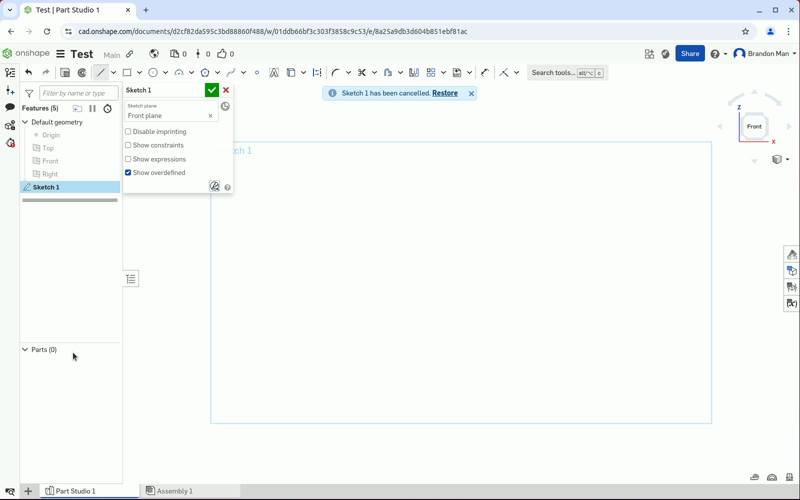
mouse_move(437, 395)
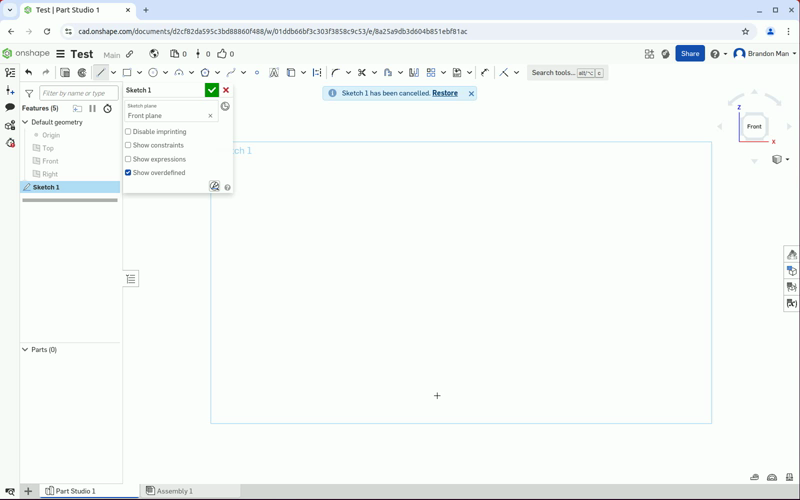
click(437, 395)
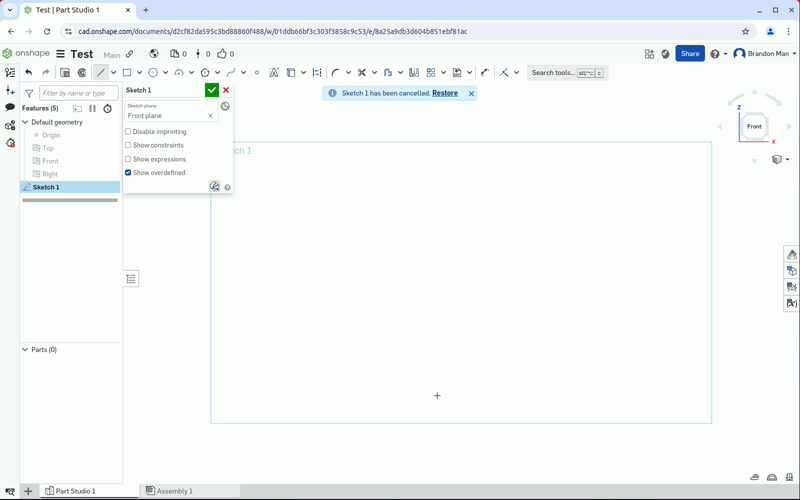
key_up(shift)
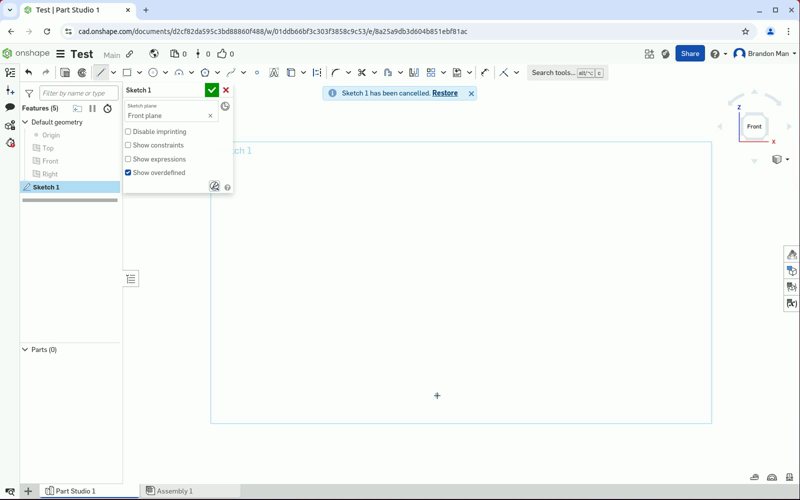
key_down(shift)
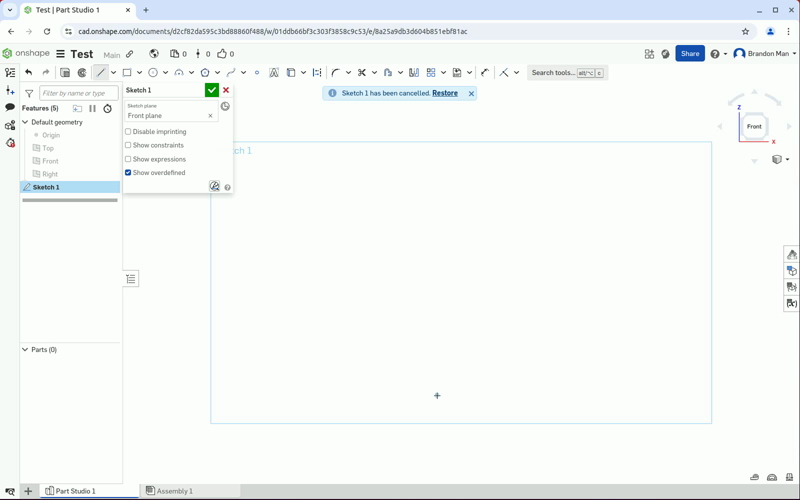
mouse_move(467, 395)
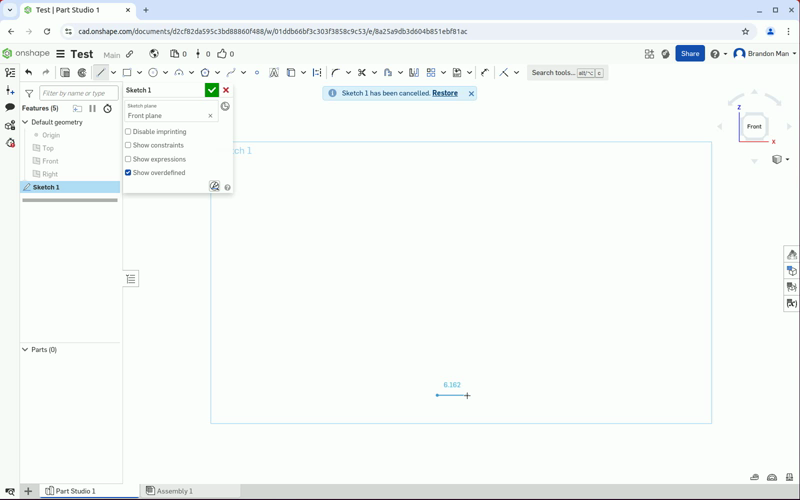
mouse_move(483, 395)
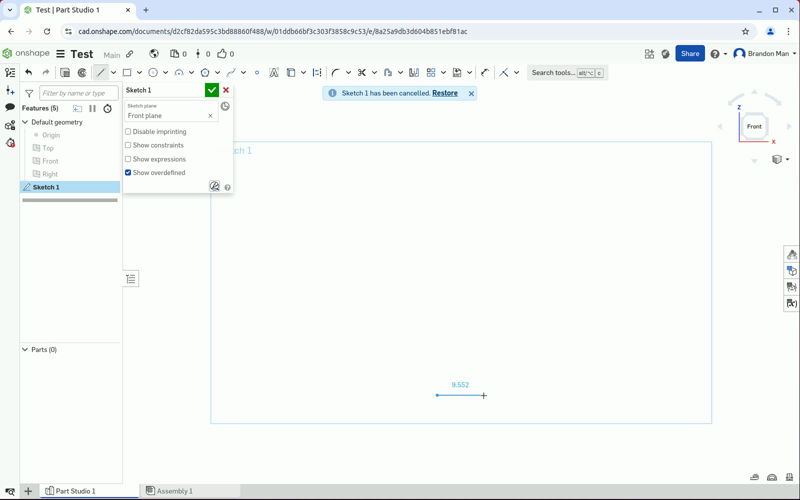
click(483, 395)
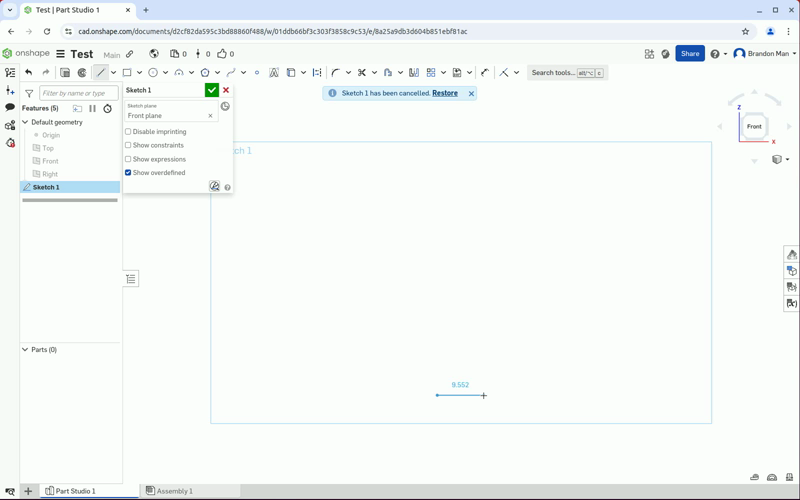
key_up(shift)
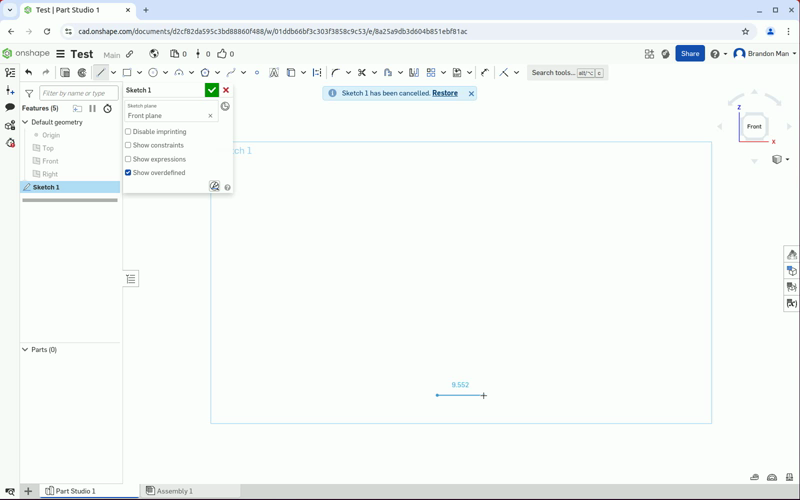
key_down(shift)
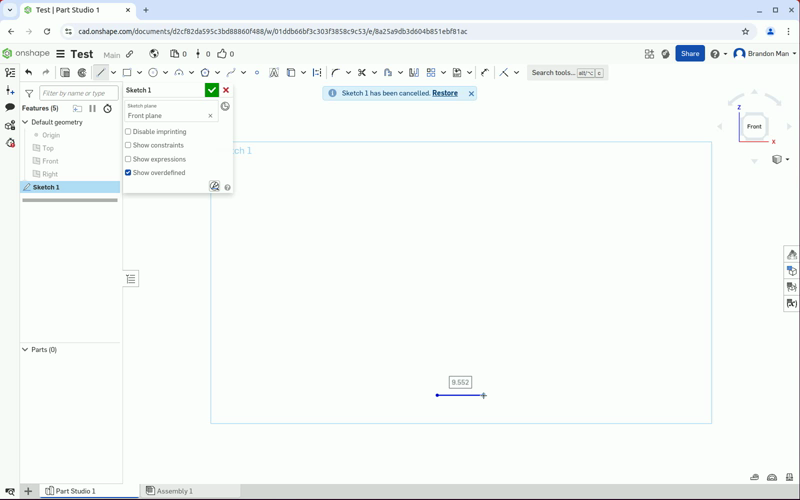
mouse_move(483, 176)
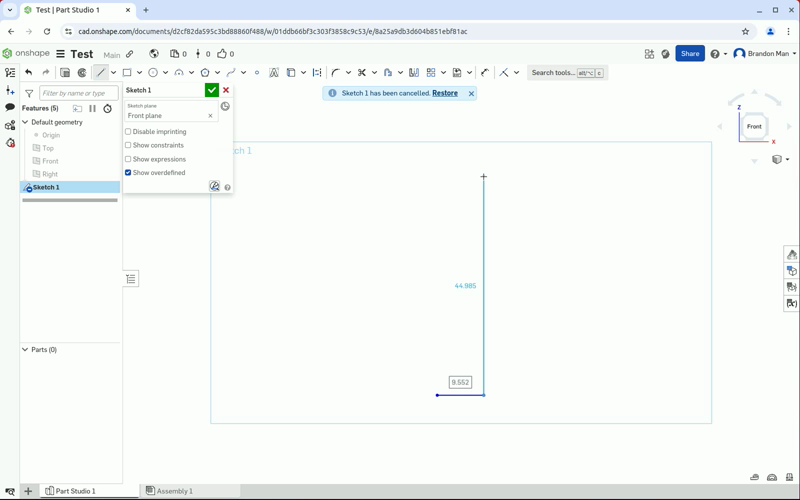
click(483, 176)
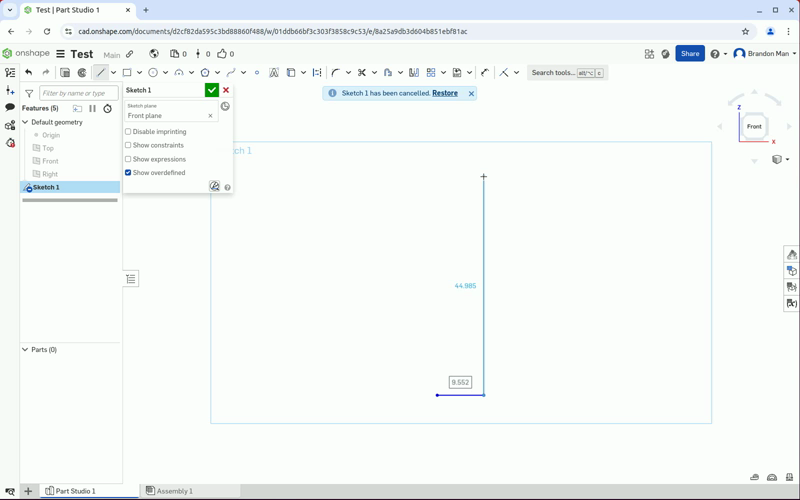
key_up(shift)
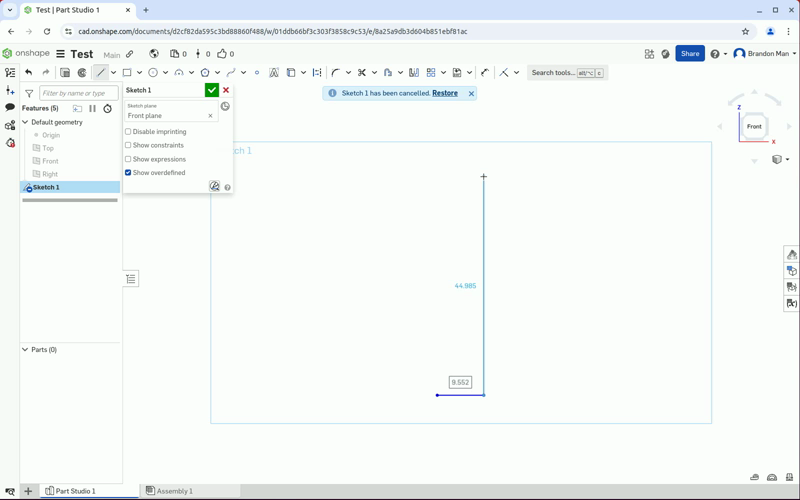
key_down(shift)
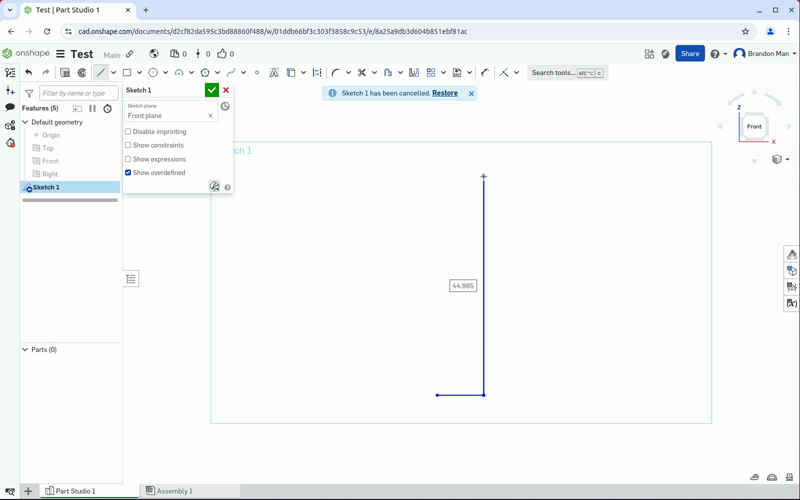
mouse_move(513, 176)
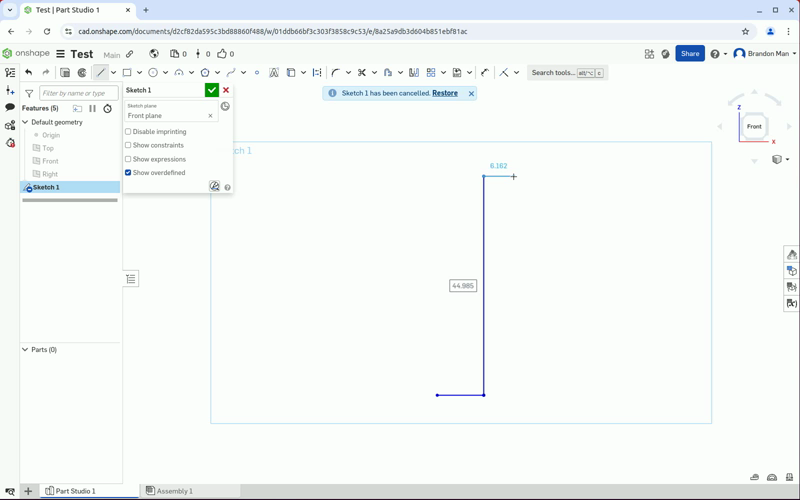
mouse_move(437, 176)
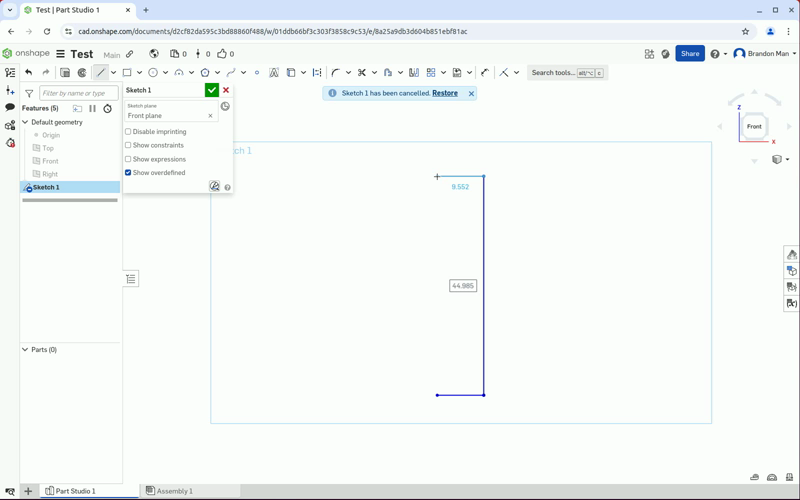
click(437, 176)
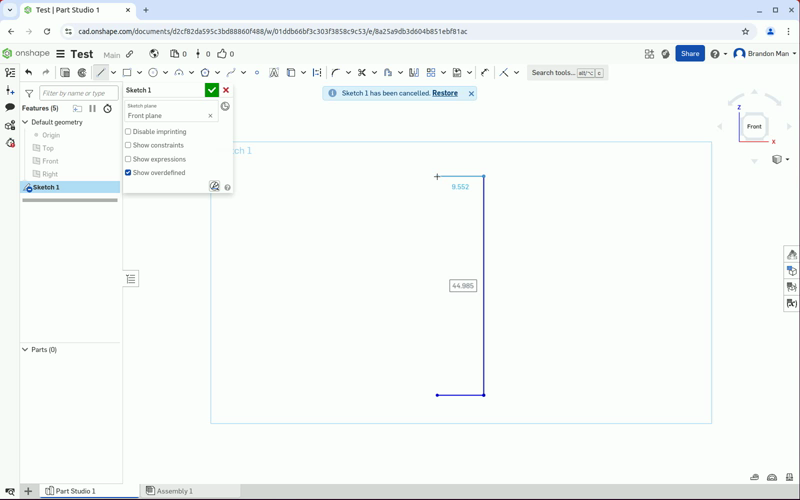
key_up(shift)
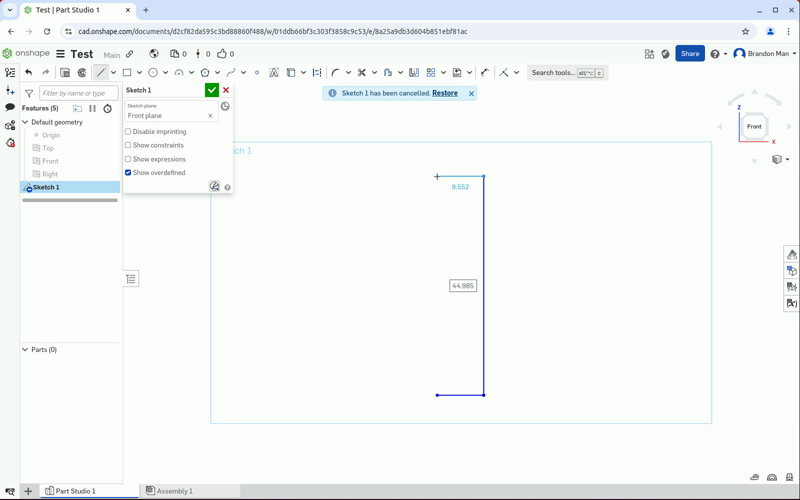
key_down(shift)
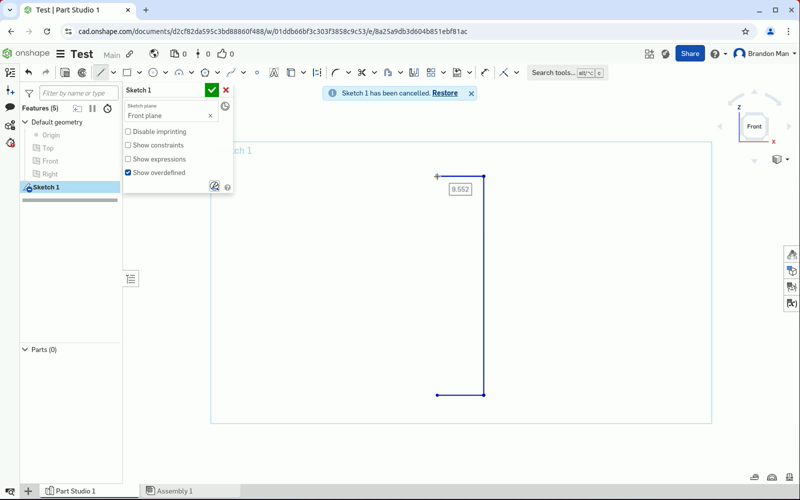
mouse_move(437, 395)
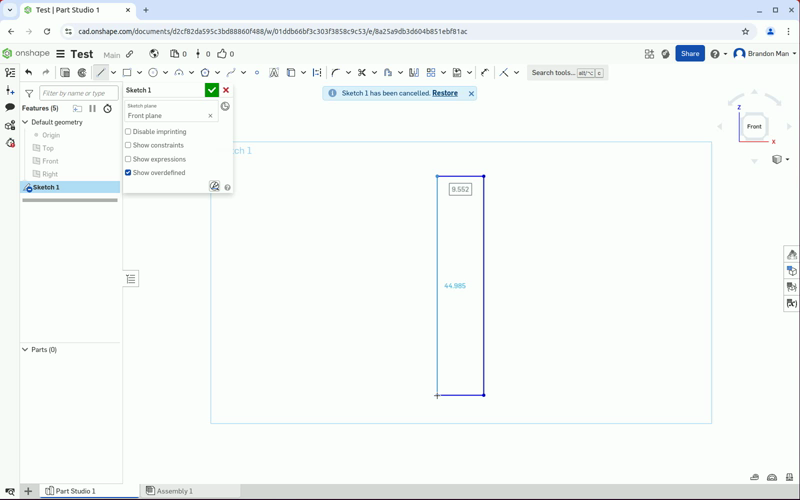
key_up(shift)
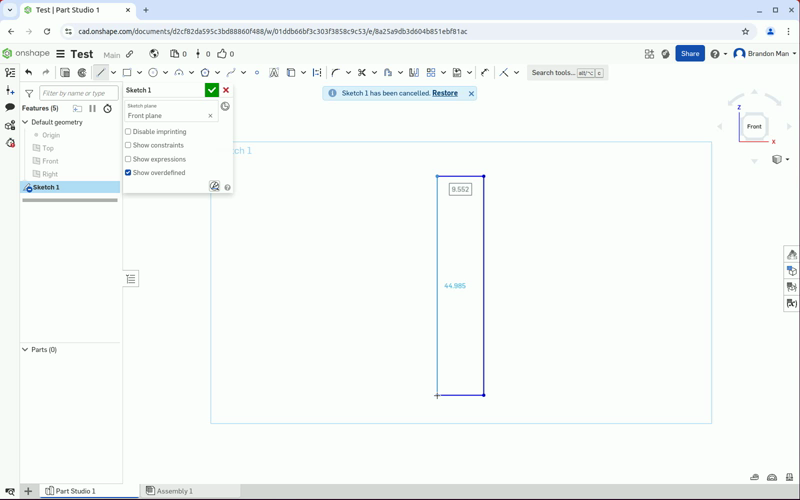
click(437, 395)
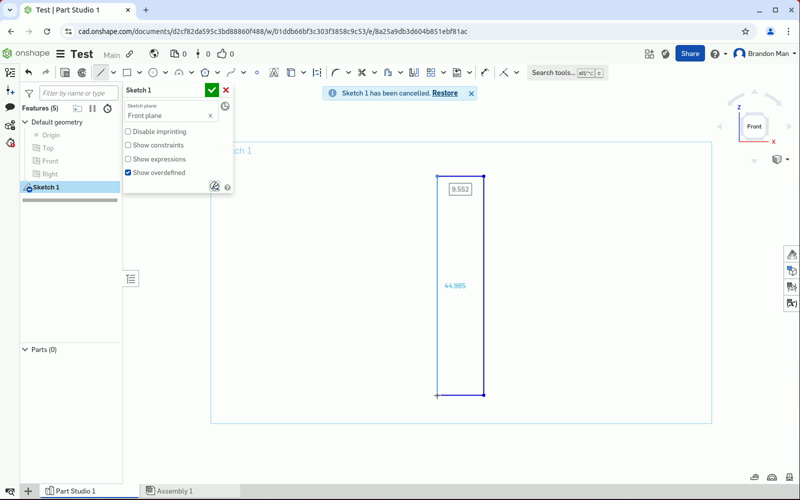
key(esc)
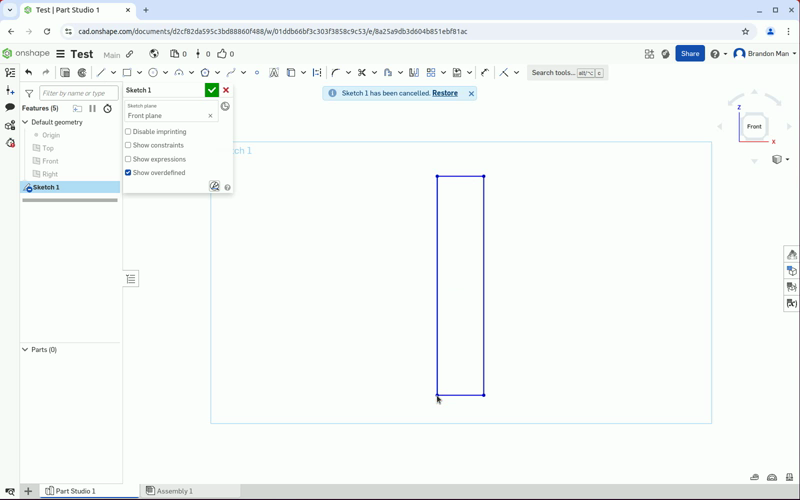
mouse_move(466, 251)
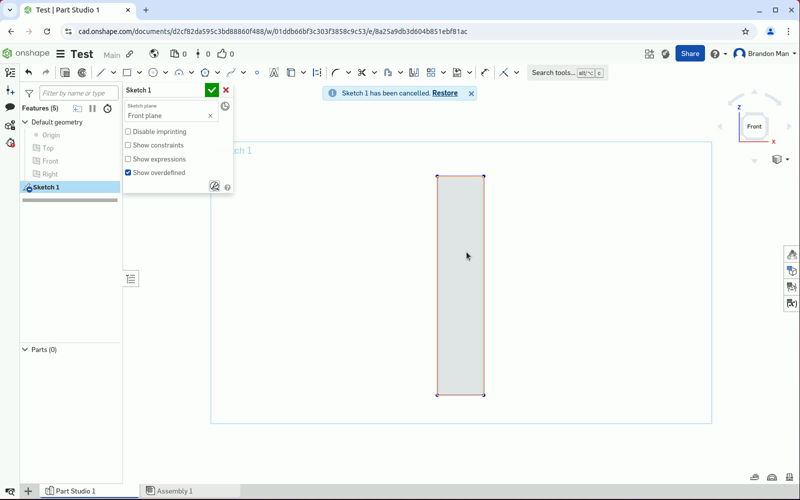
click(466, 251)
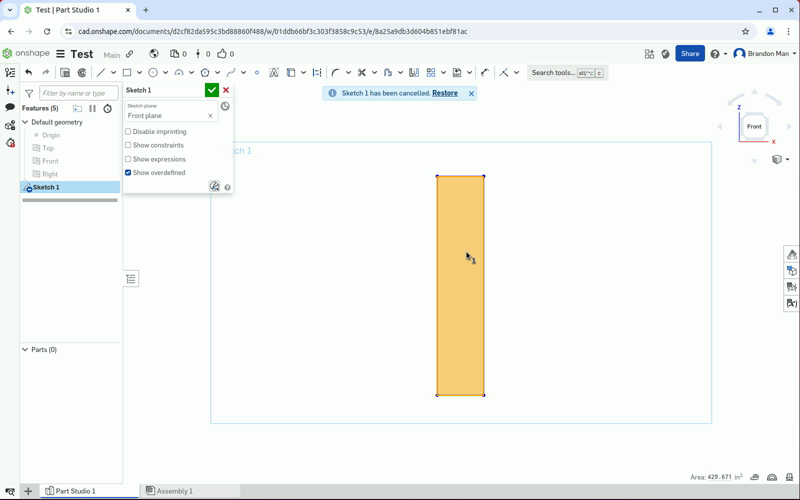
mouse_move(73, 352)
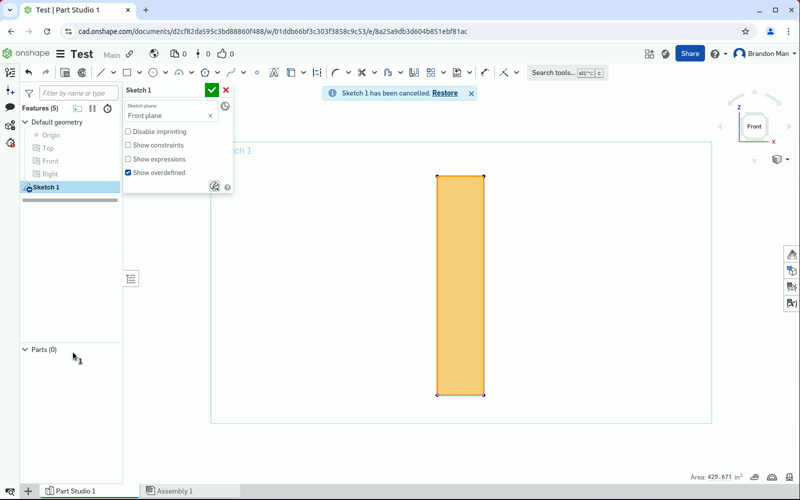
key(shift+y)
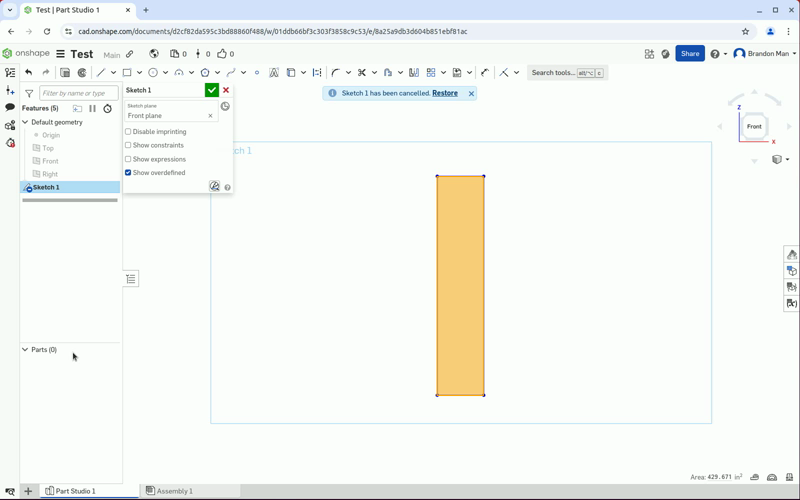
key(shift+e)
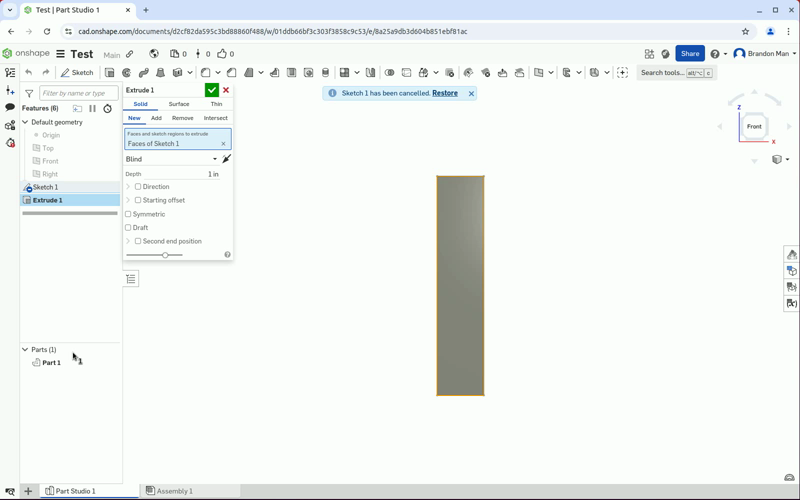
mouse_move(143, 106)
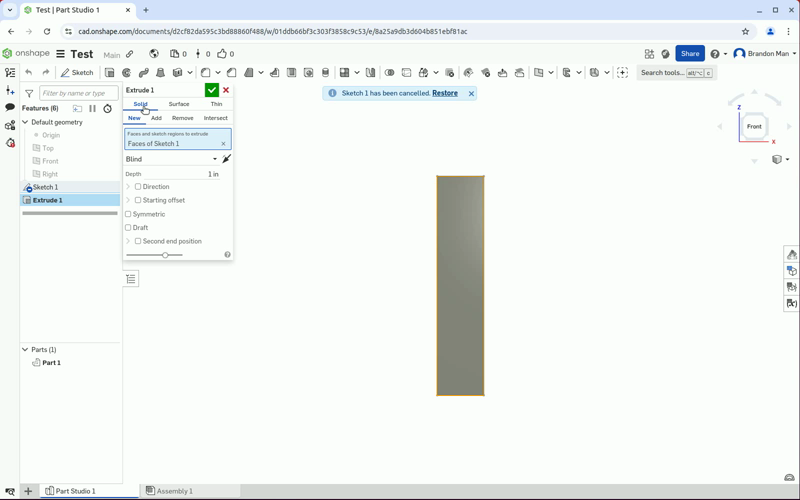
click(143, 106)
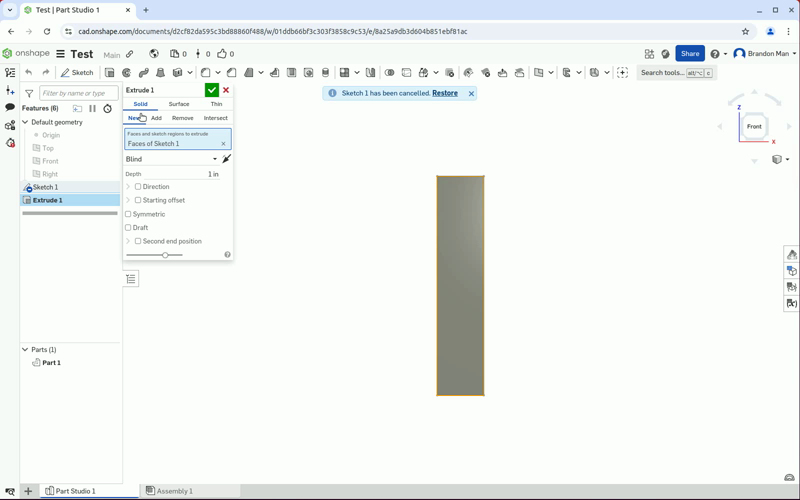
mouse_move(137, 120)
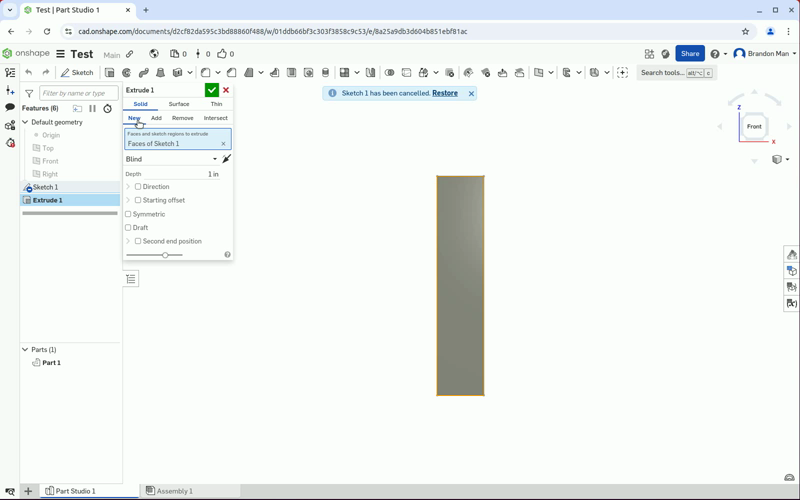
click(137, 120)
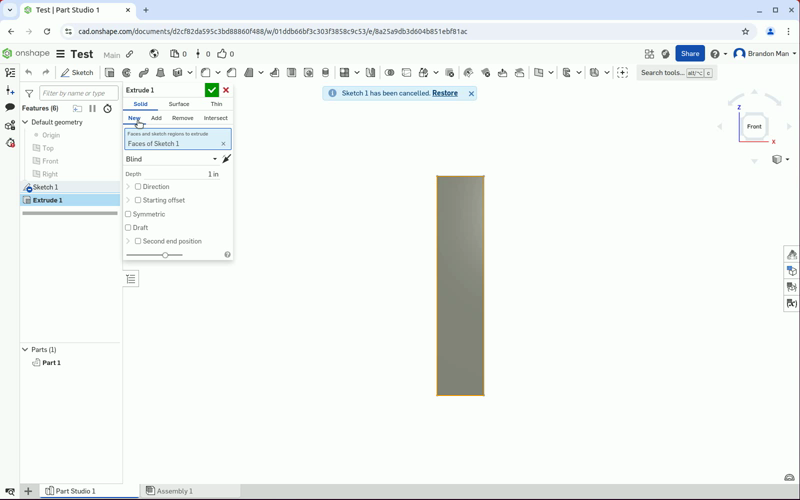
key(tab, 4)
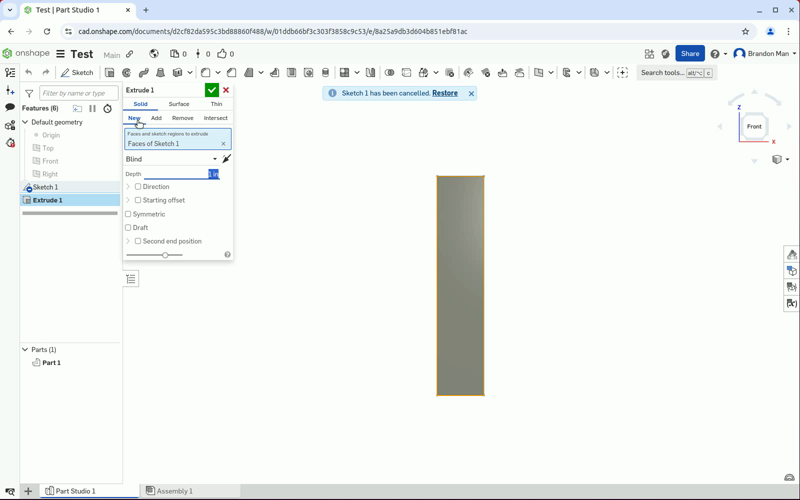
text(19.738)
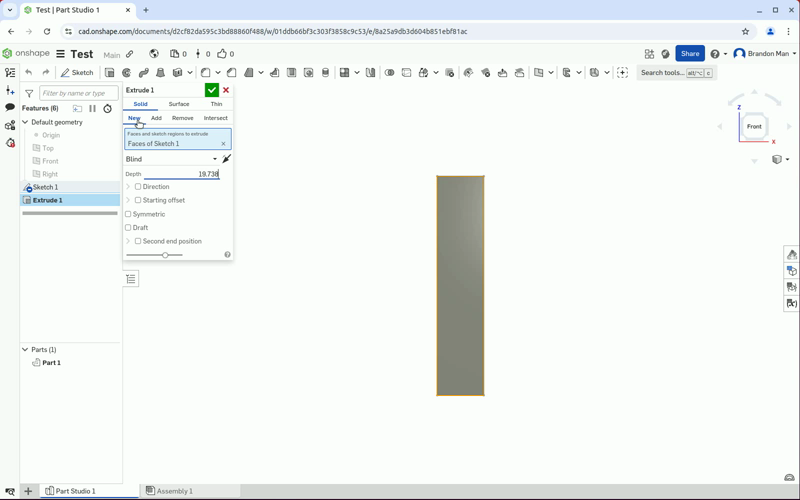
key(enter)
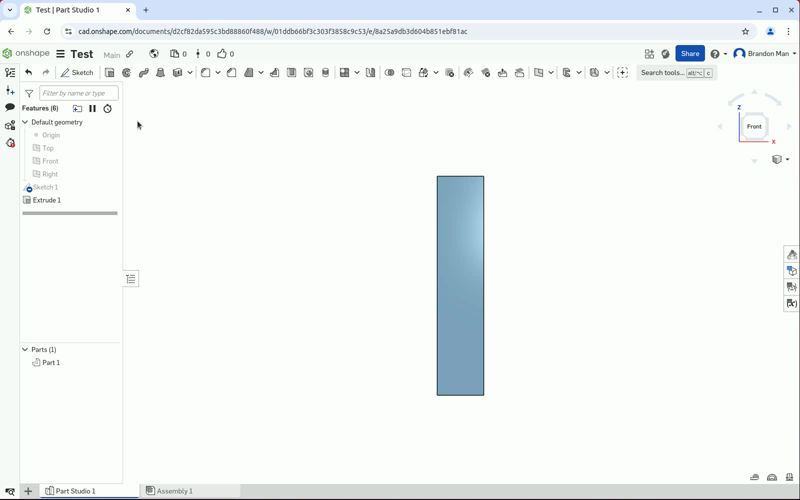
key(shift+h)
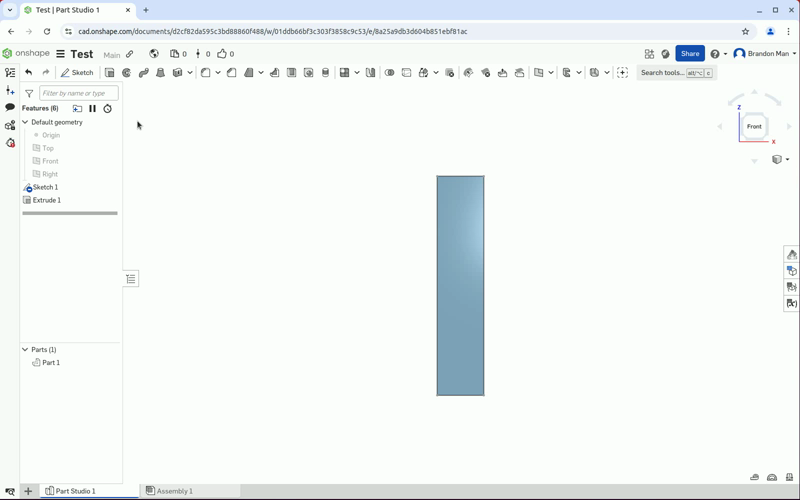
key(shift+h)
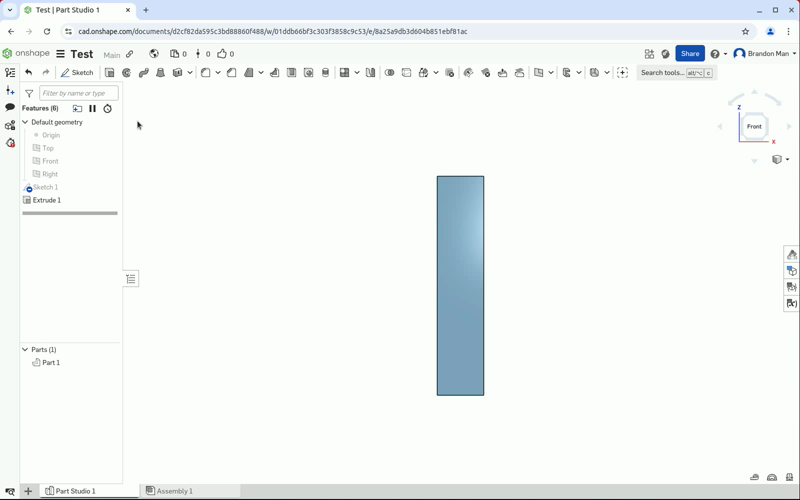
mouse_move(73, 189)
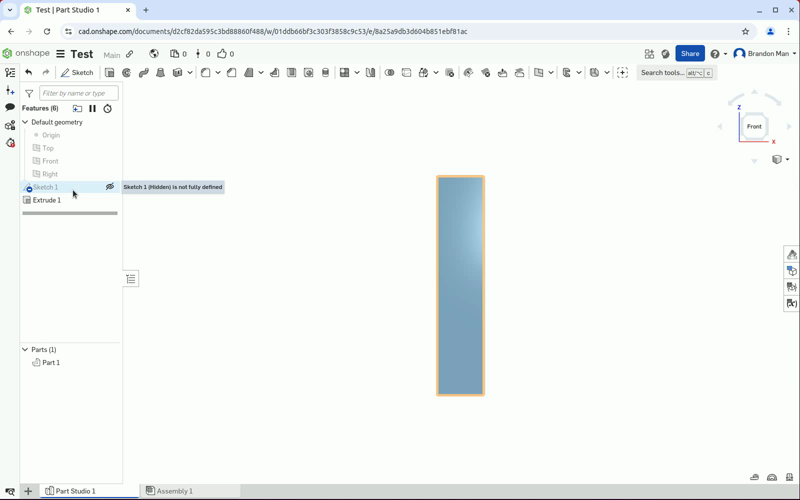
click(73, 189)
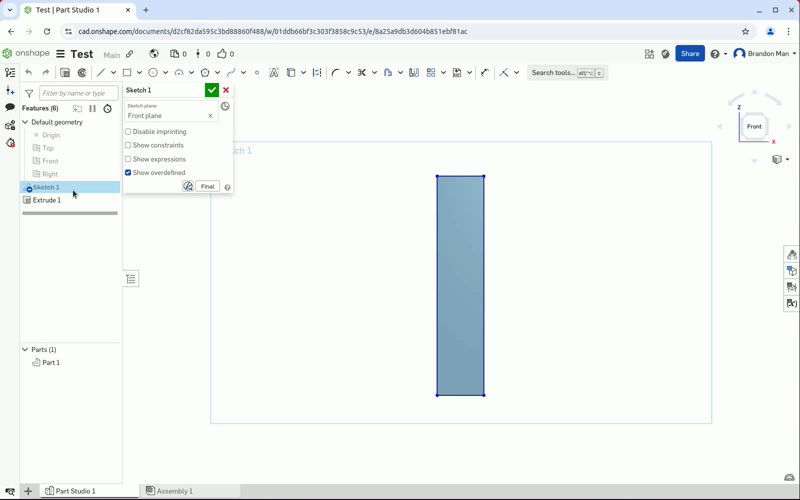
mouse_move(229, 92)
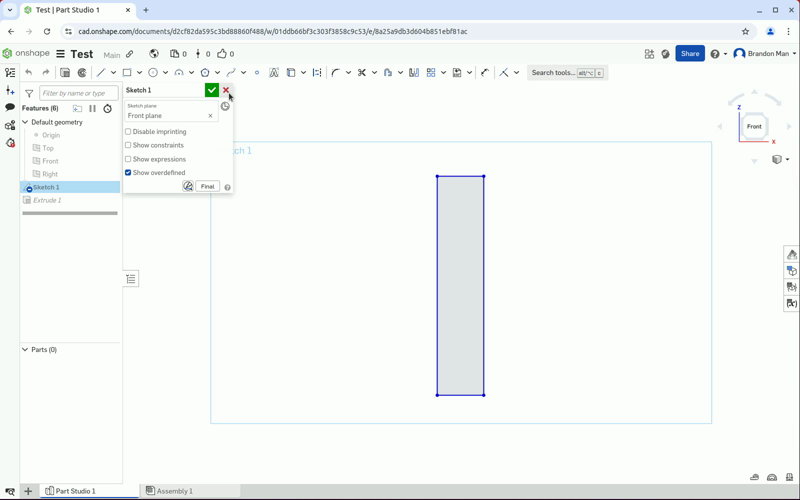
click(229, 92)
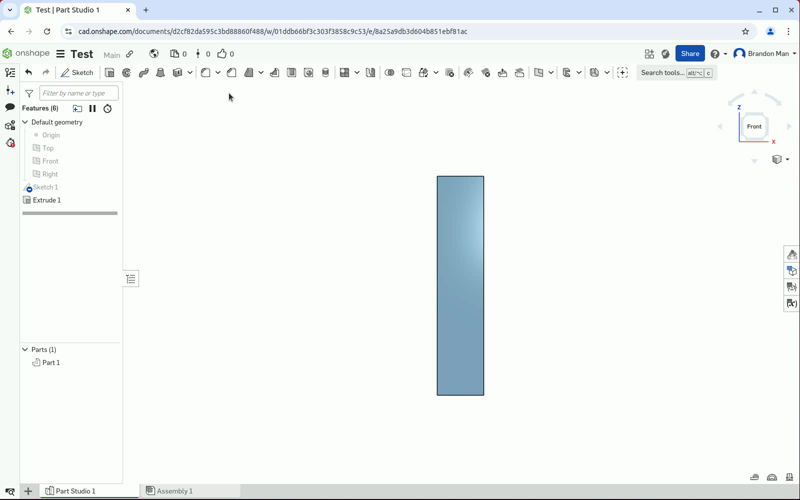
mouse_move(73, 352)
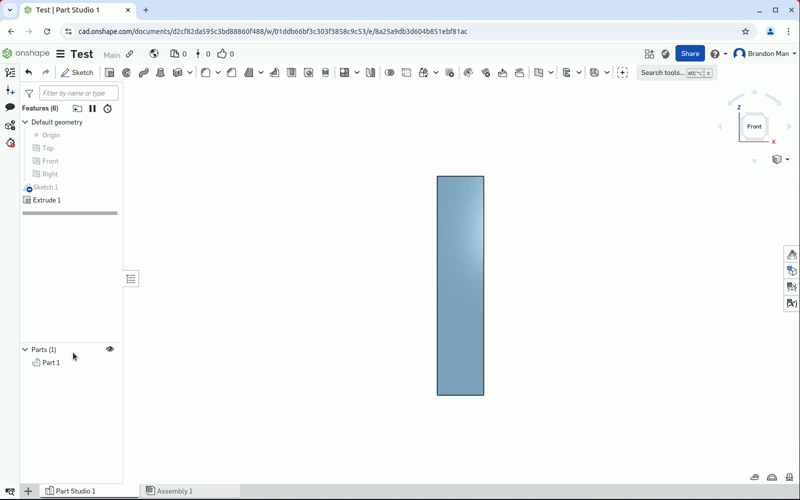
key(y)
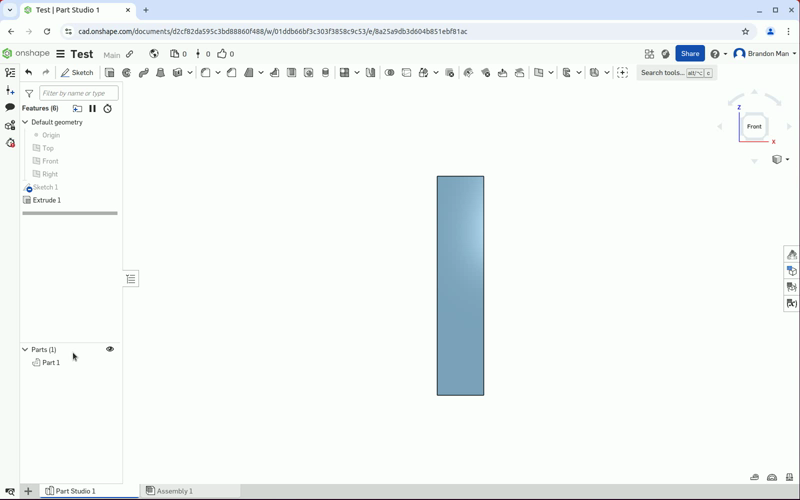
key(shift+p)
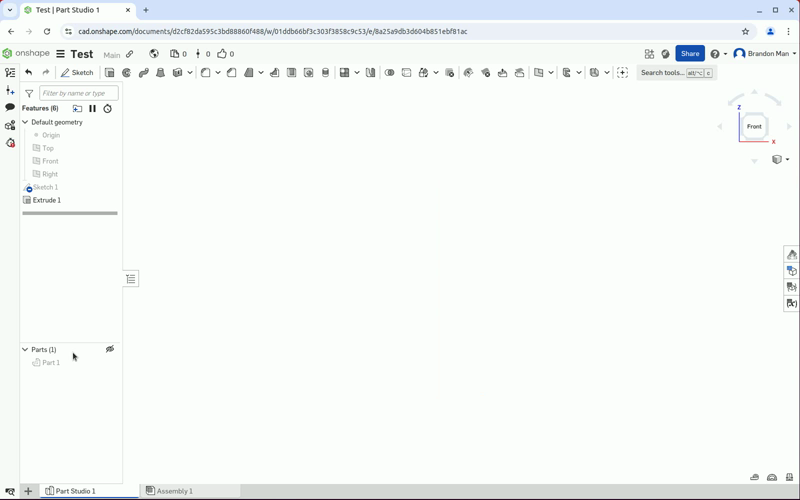
key(space)
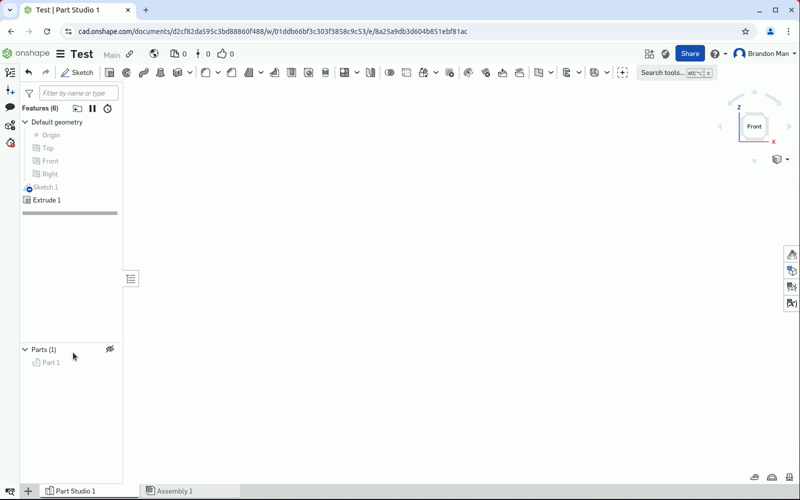
key_down(shift)
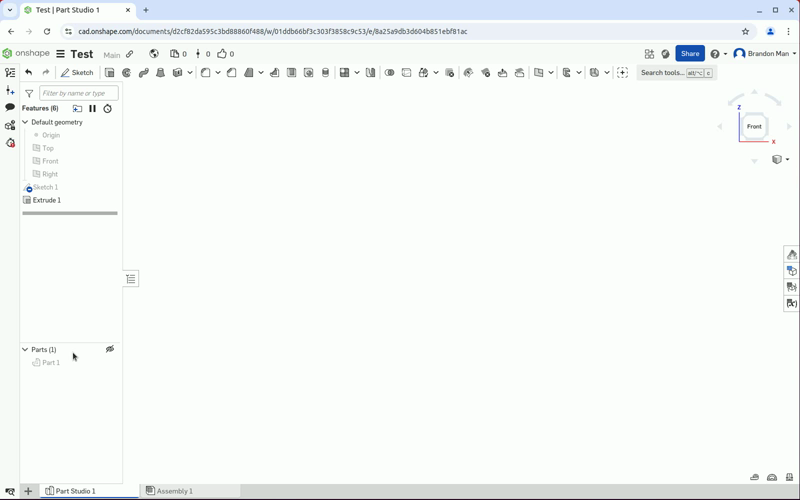
key(left)
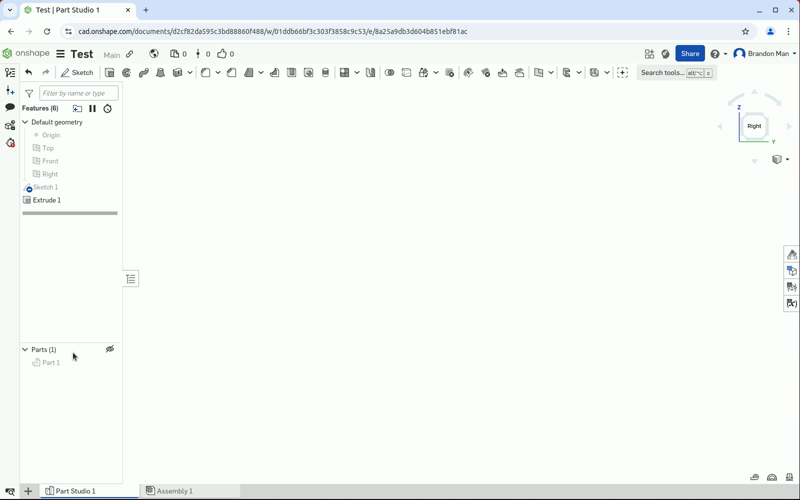
key_up(shift)
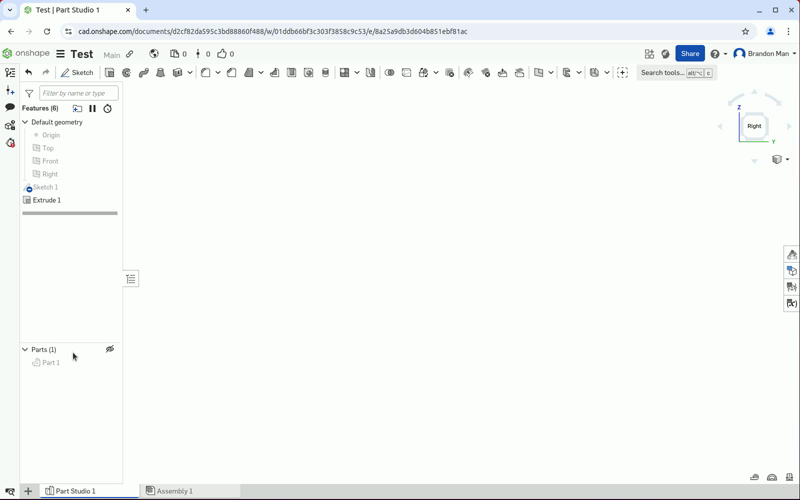
mouse_move(73, 352)
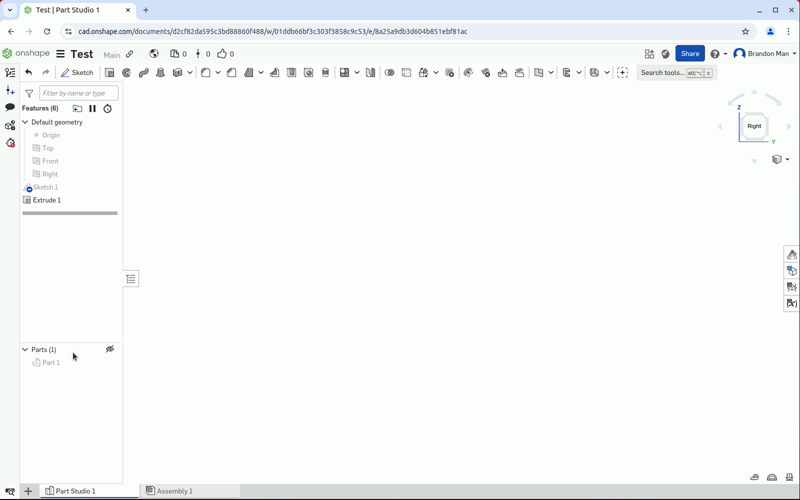
key(shift+y)
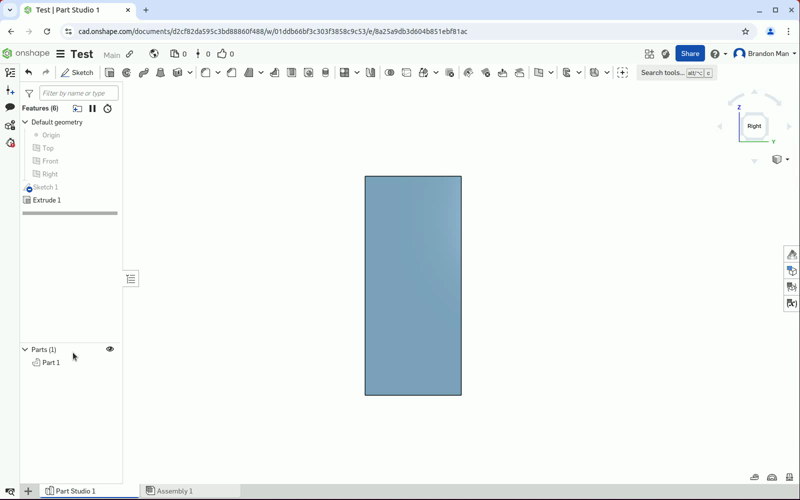
mouse_move(541, 75)
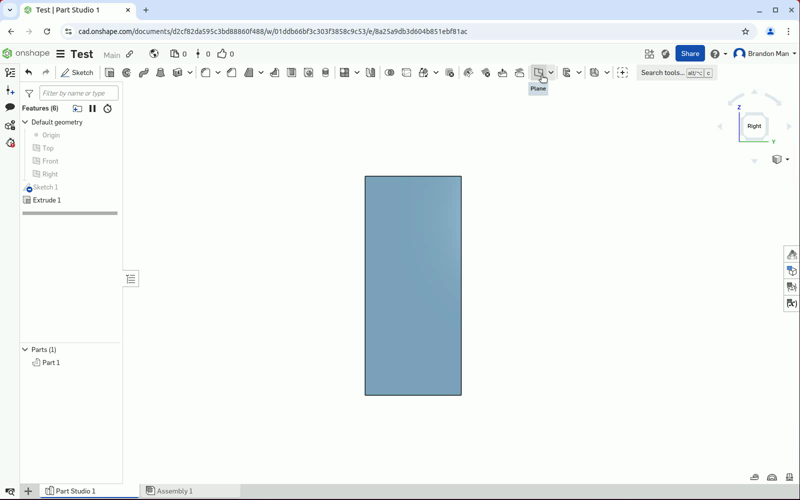
click(541, 75)
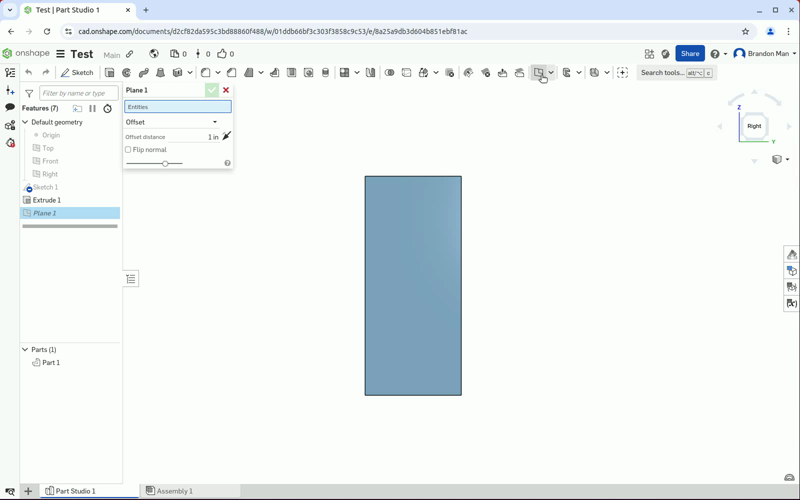
mouse_move(73, 176)
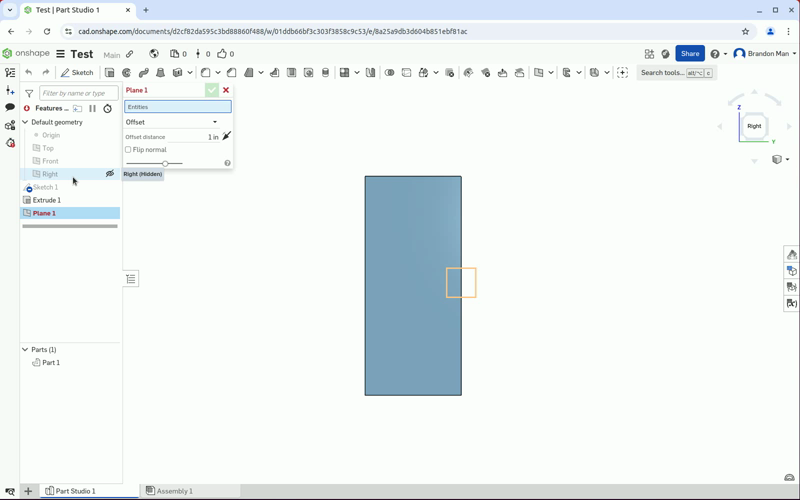
click(73, 176)
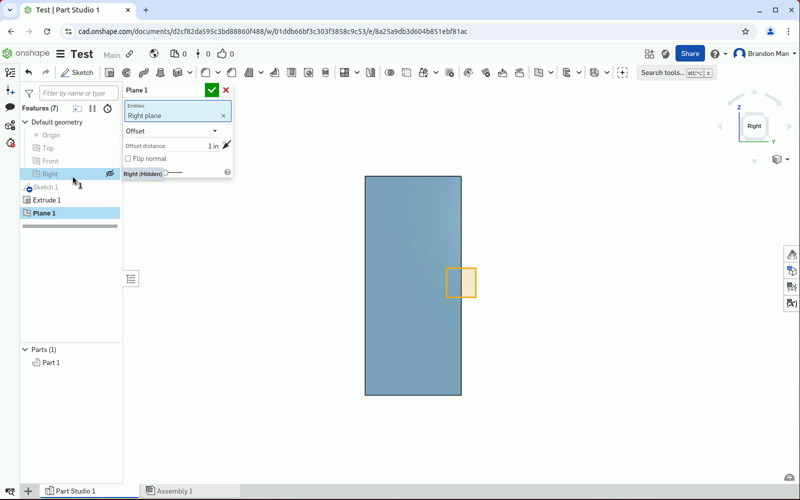
key(tab, 2)
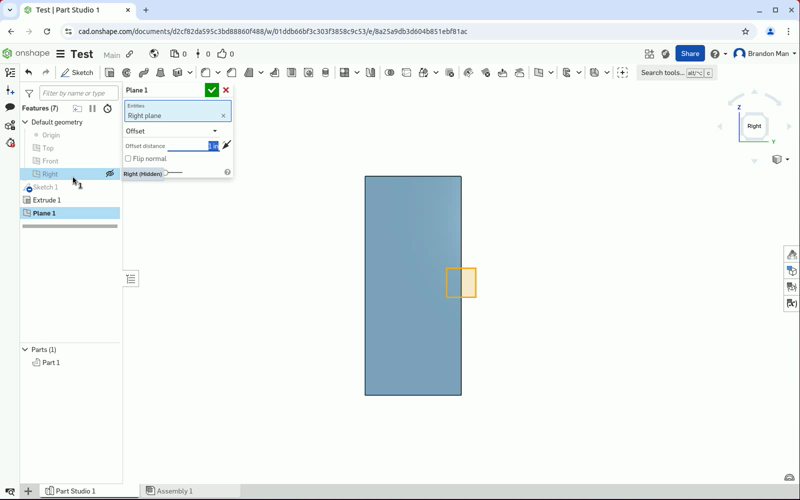
text(4.807)
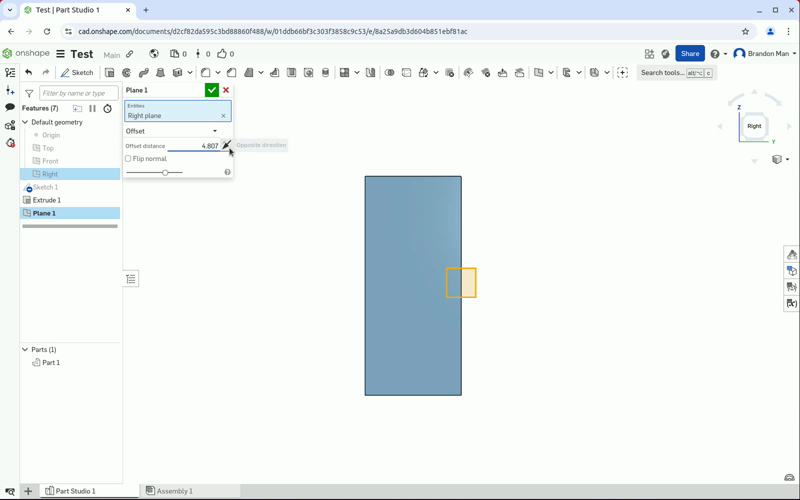
mouse_move(229, 147)
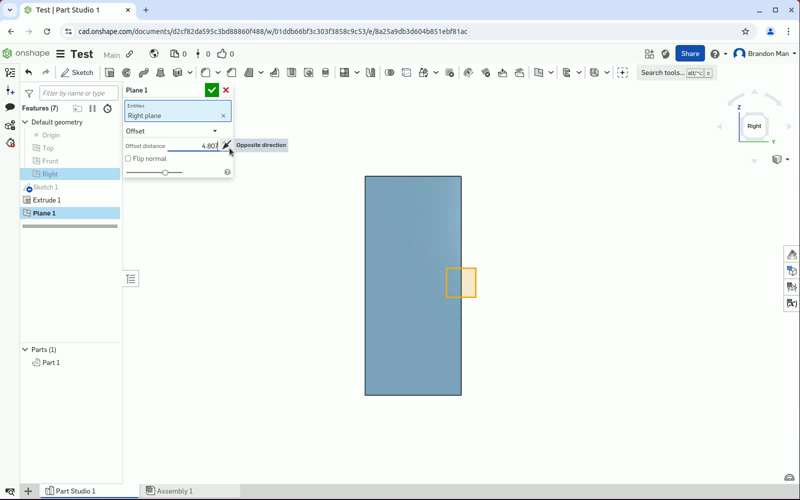
click(229, 147)
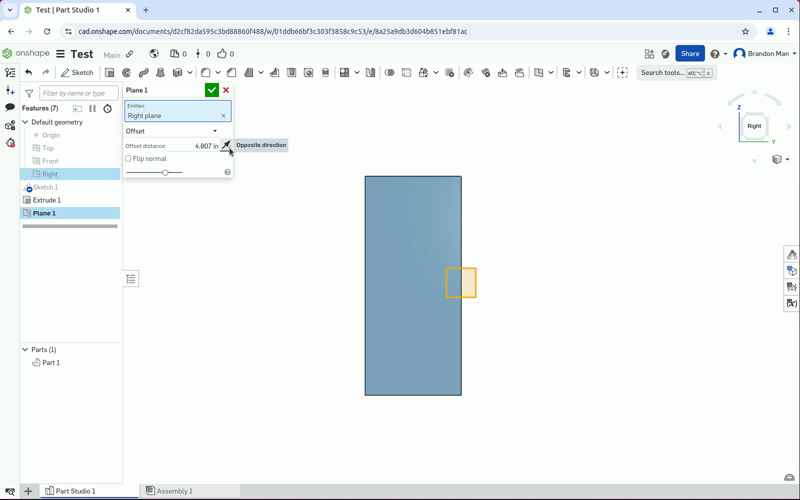
key(enter, 2)
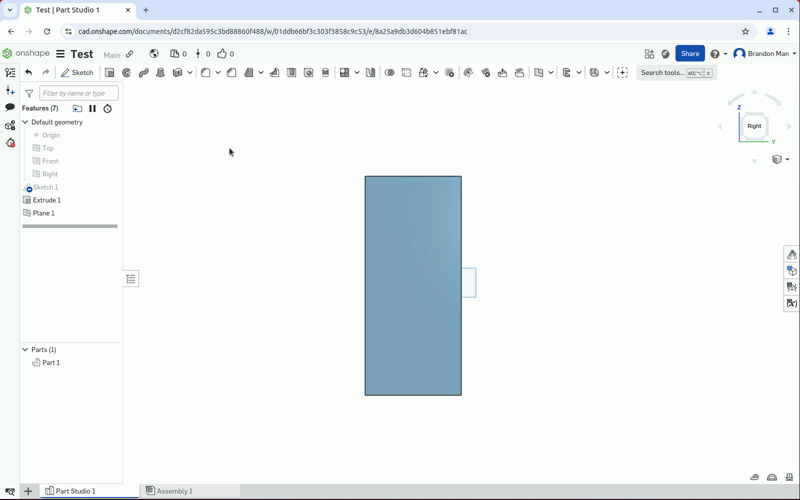
key(shift+s)
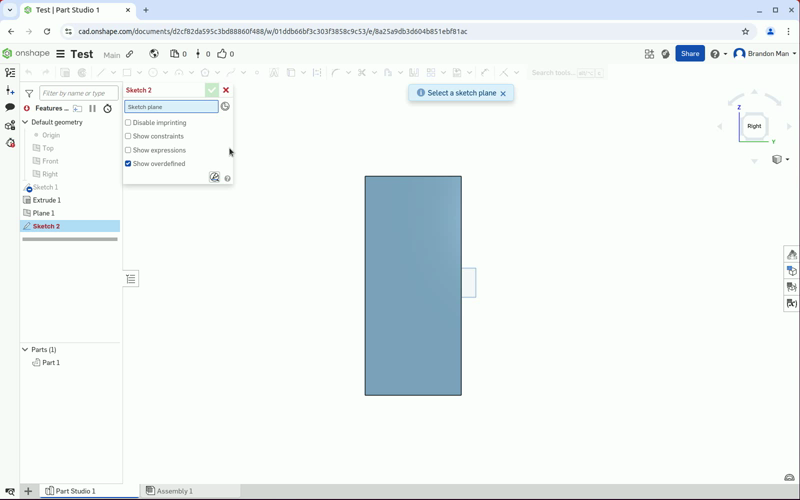
mouse_move(73, 215)
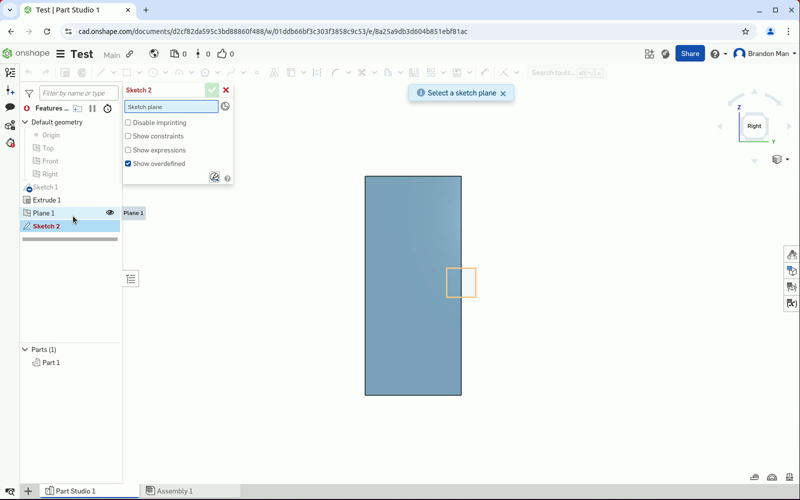
click(73, 215)
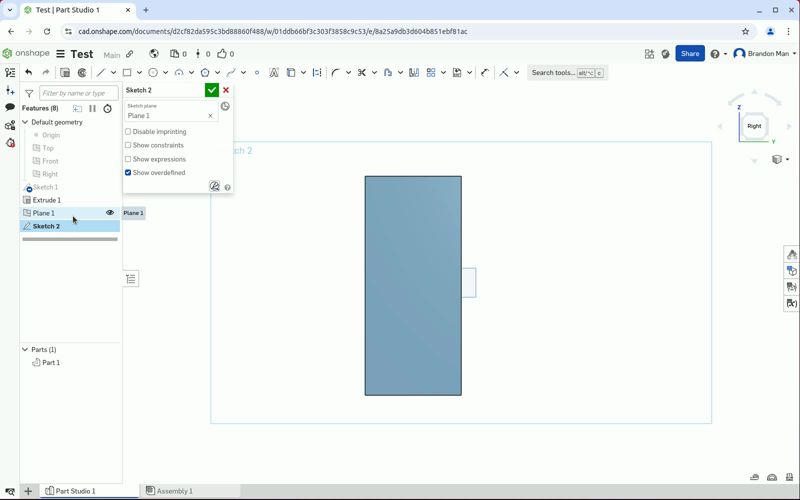
mouse_move(73, 352)
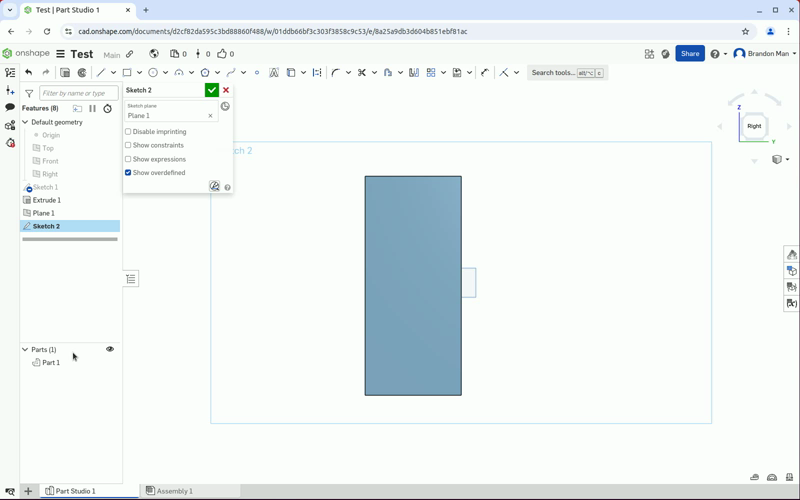
key(y)
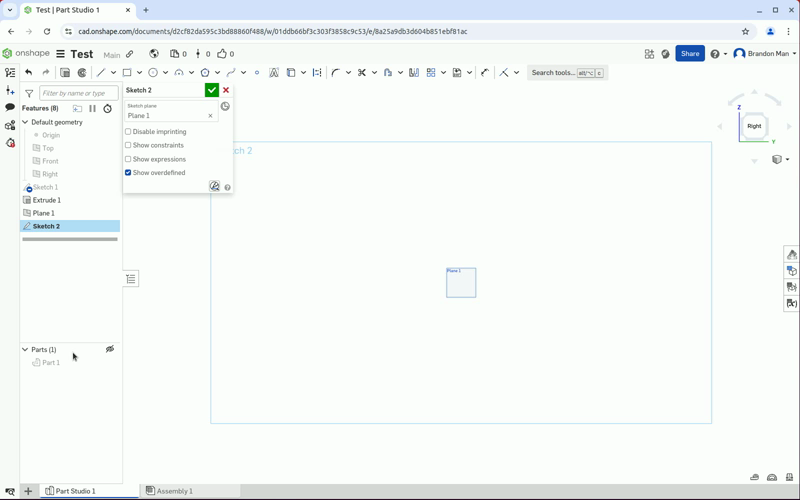
key(c)
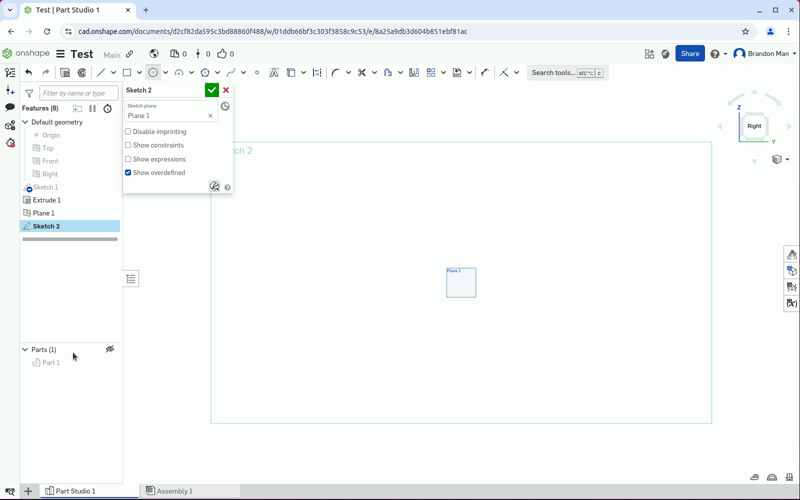
key_down(shift)
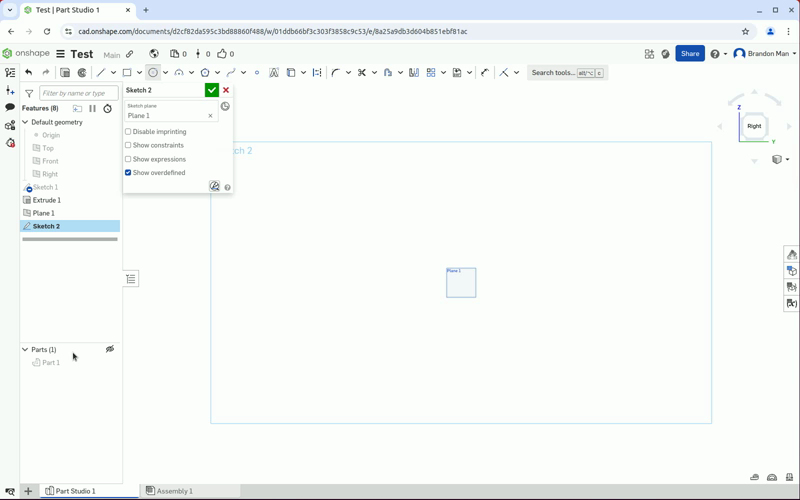
mouse_move(413, 218)
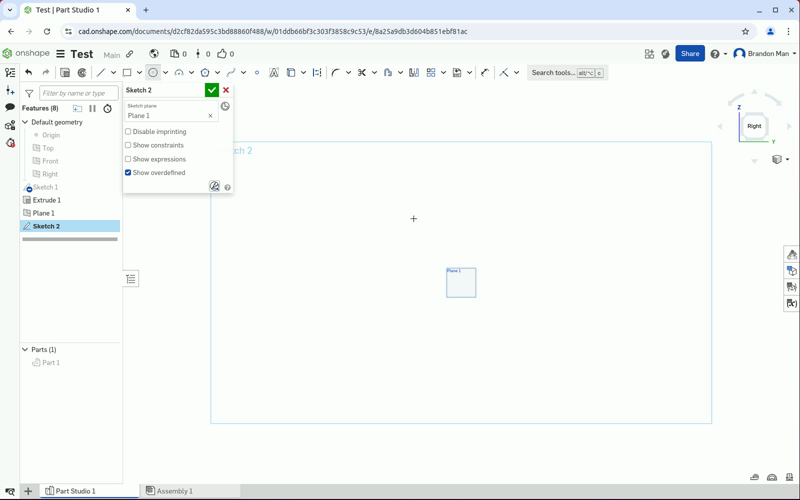
click(413, 218)
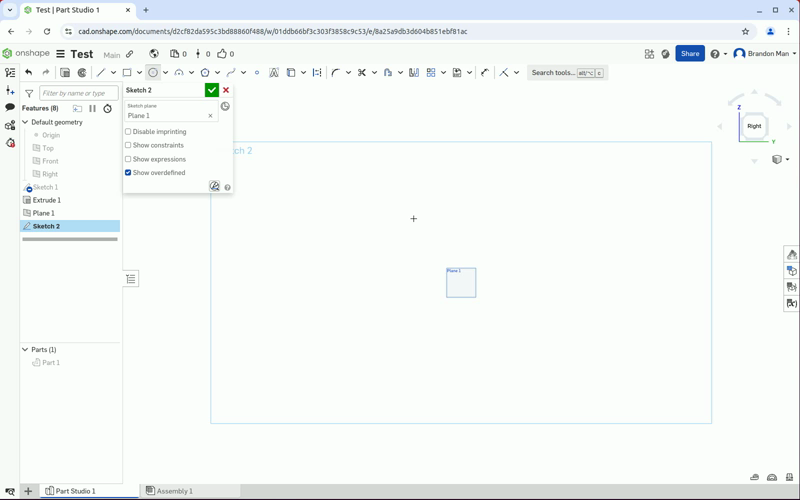
key_up(shift)
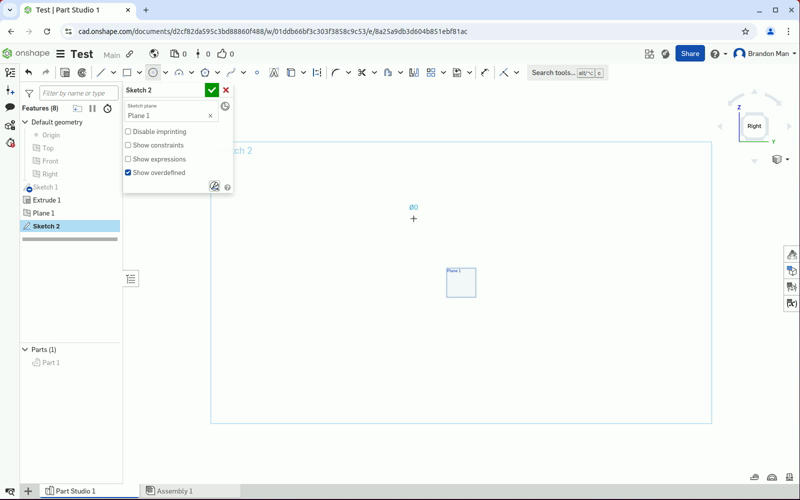
mouse_move(428, 218)
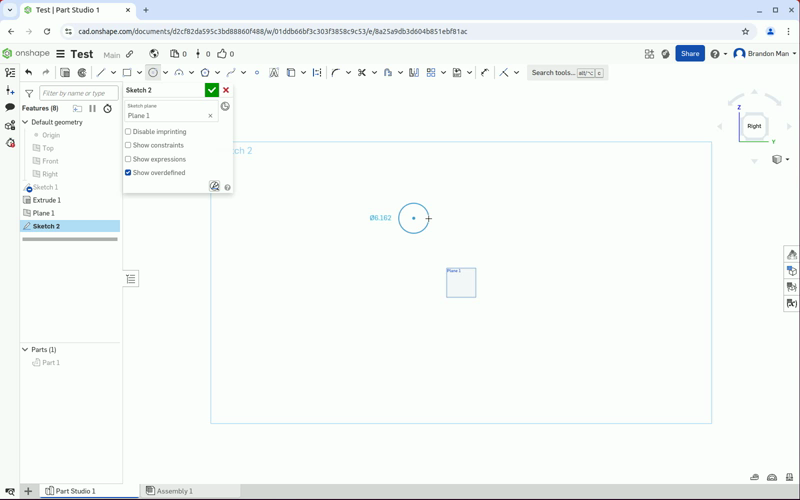
click(428, 218)
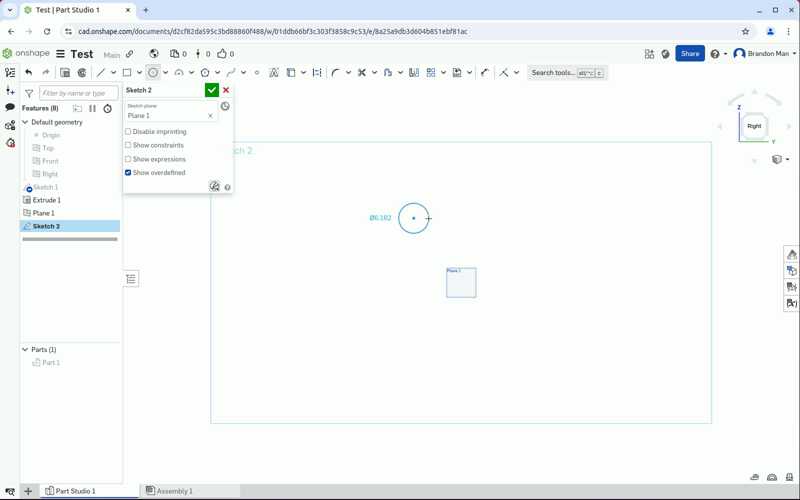
key(esc)
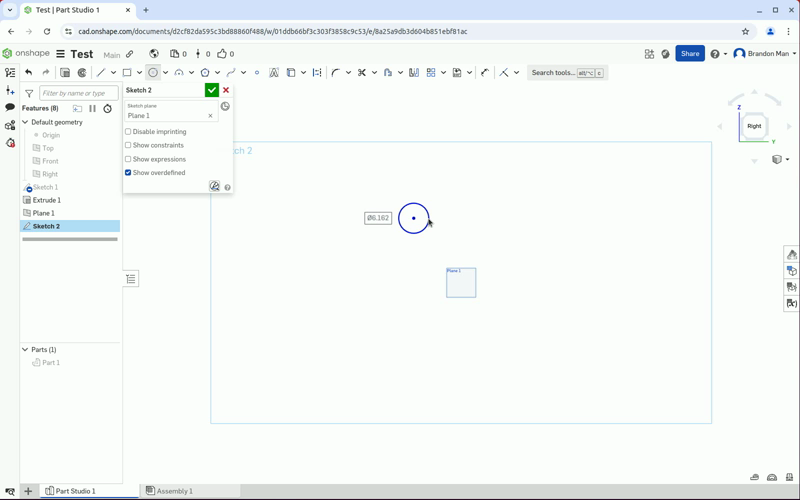
mouse_move(404, 224)
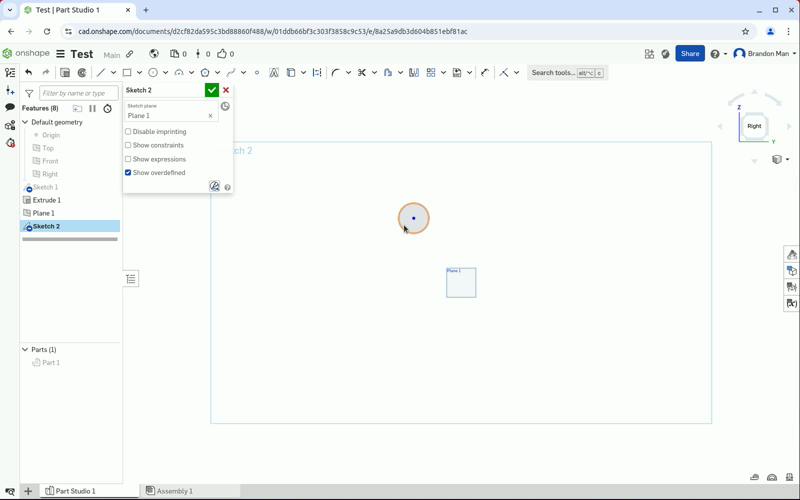
scroll(6)
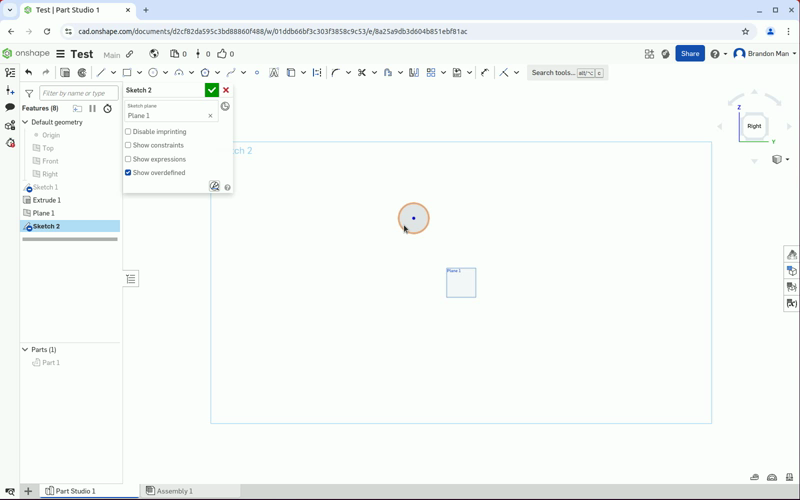
scroll(6)
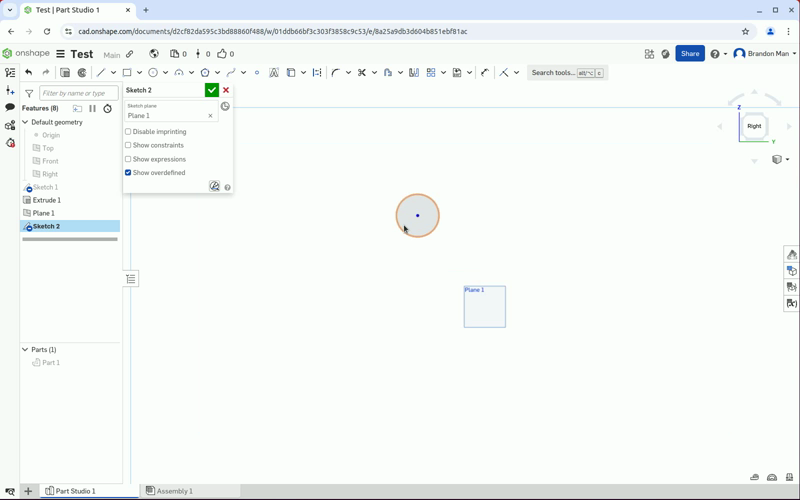
scroll(6)
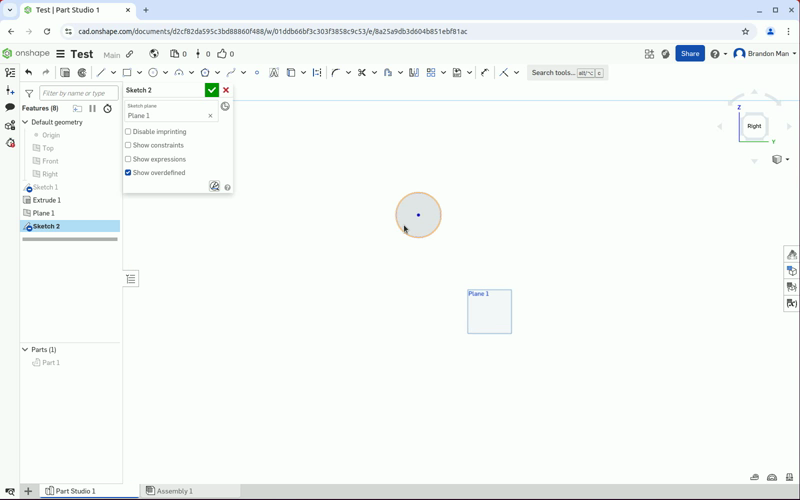
scroll(6)
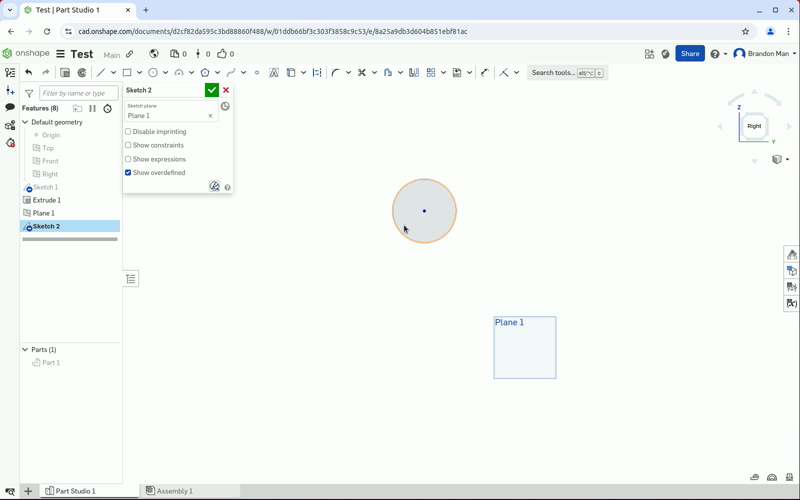
scroll(6)
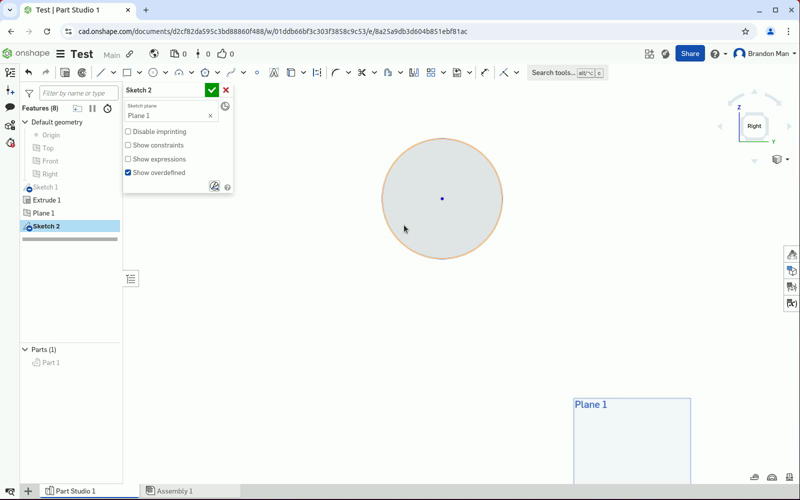
scroll(6)
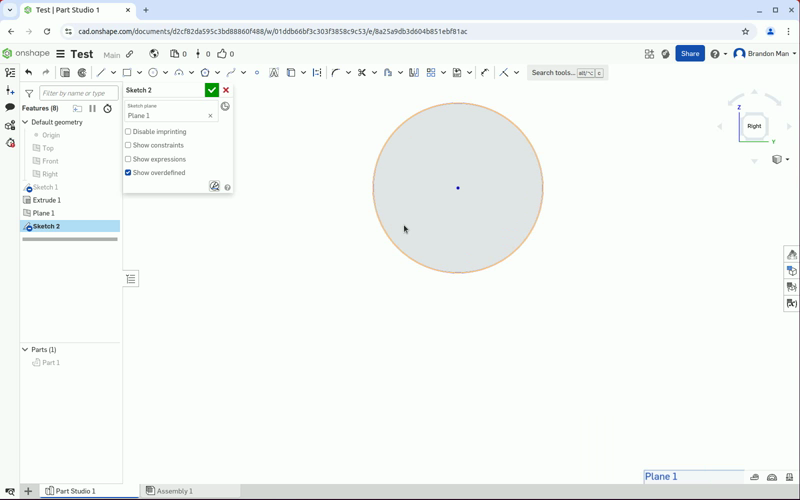
scroll(6)
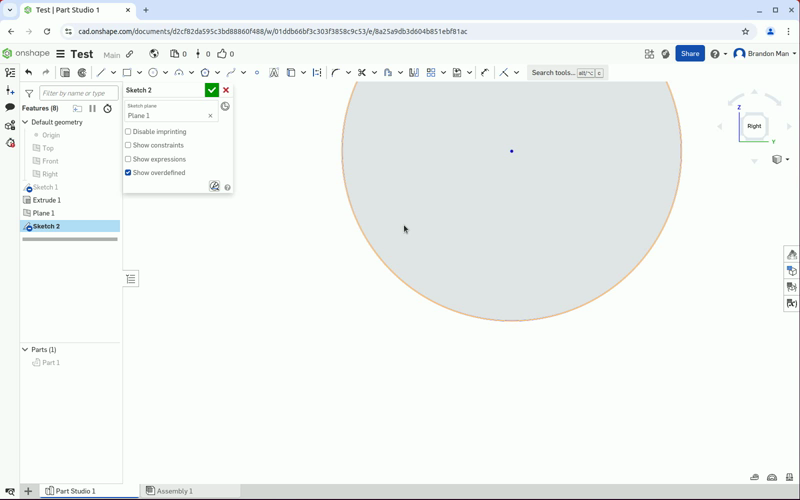
click(404, 224)
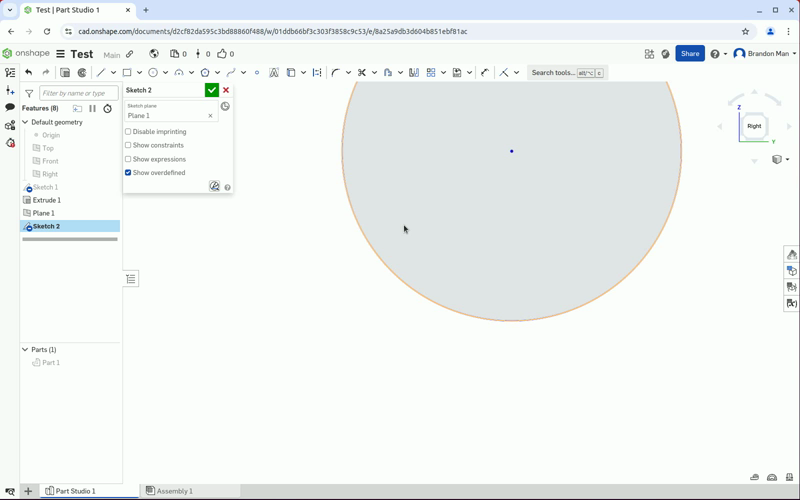
scroll(-6)
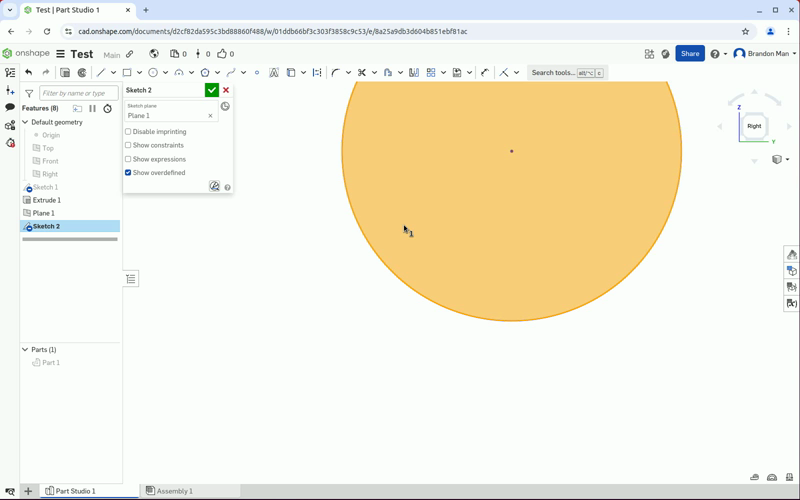
scroll(-6)
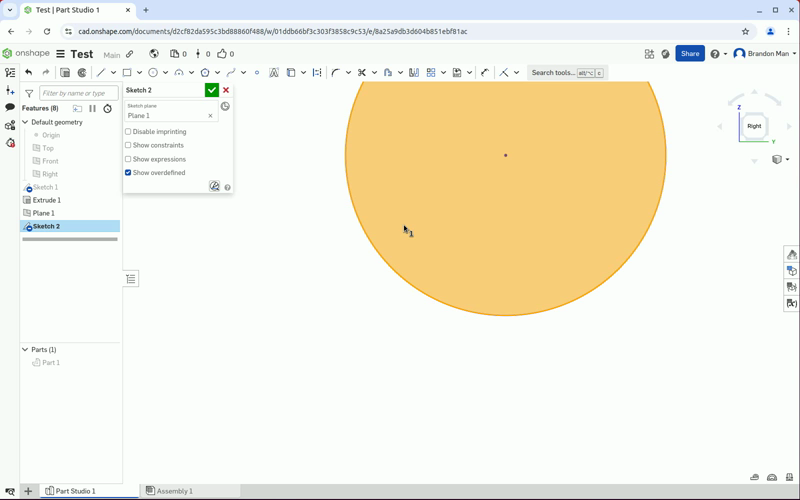
scroll(-6)
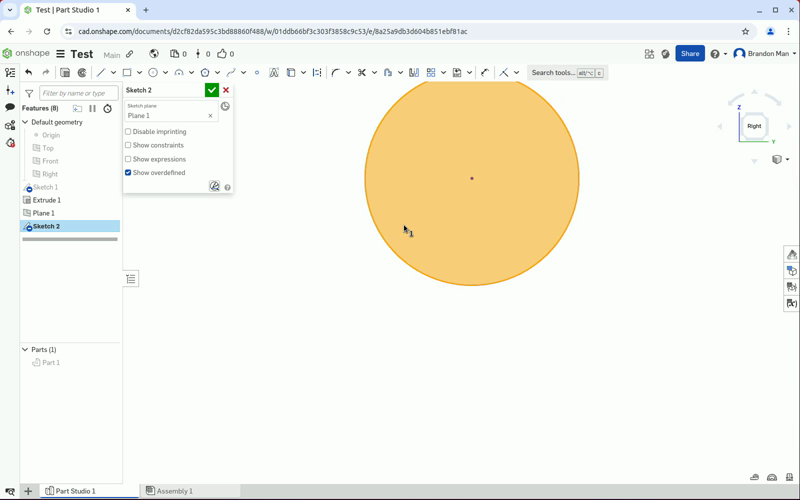
scroll(-6)
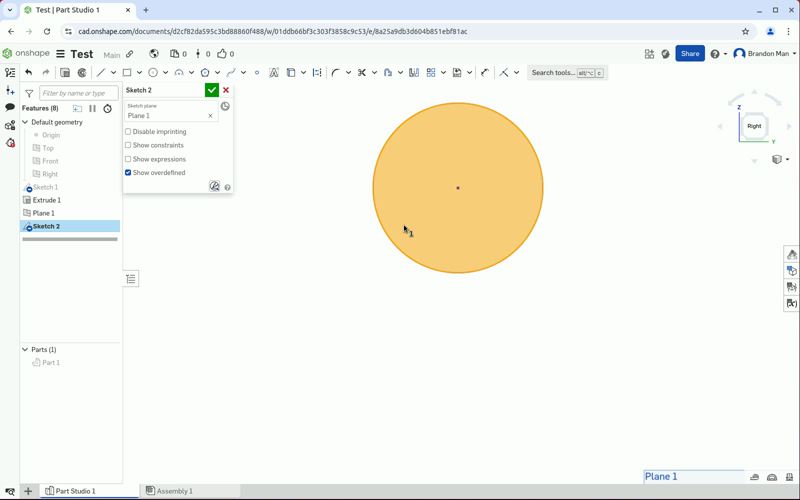
scroll(-6)
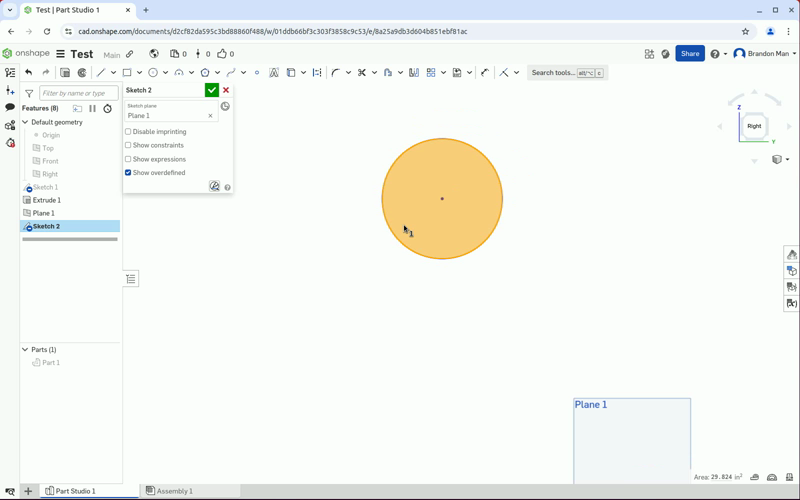
scroll(-6)
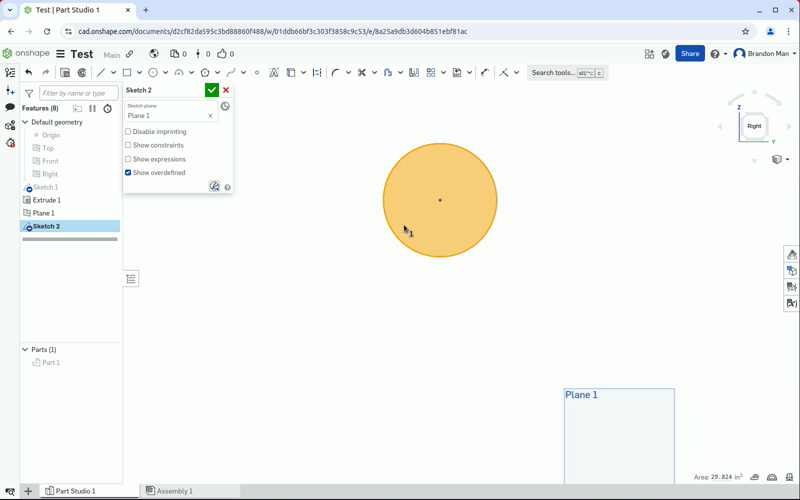
scroll(-6)
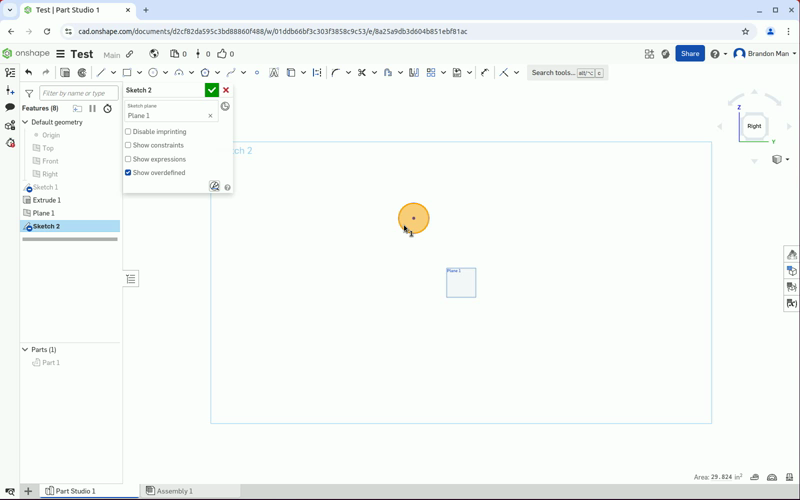
mouse_move(73, 352)
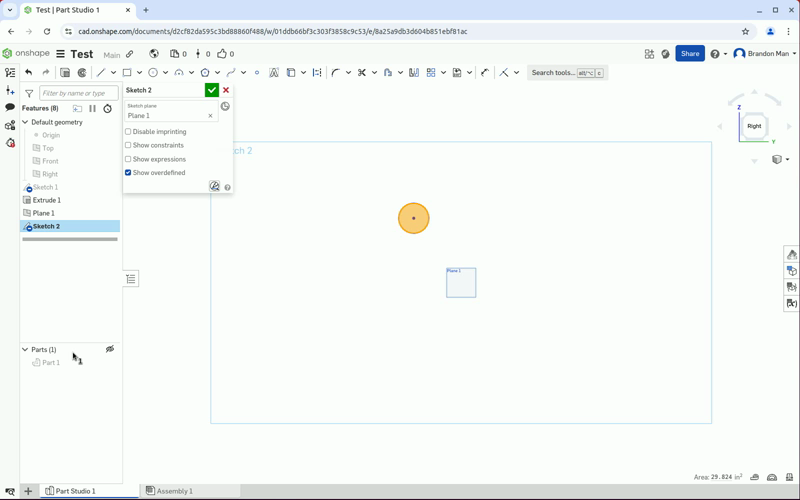
key(shift+y)
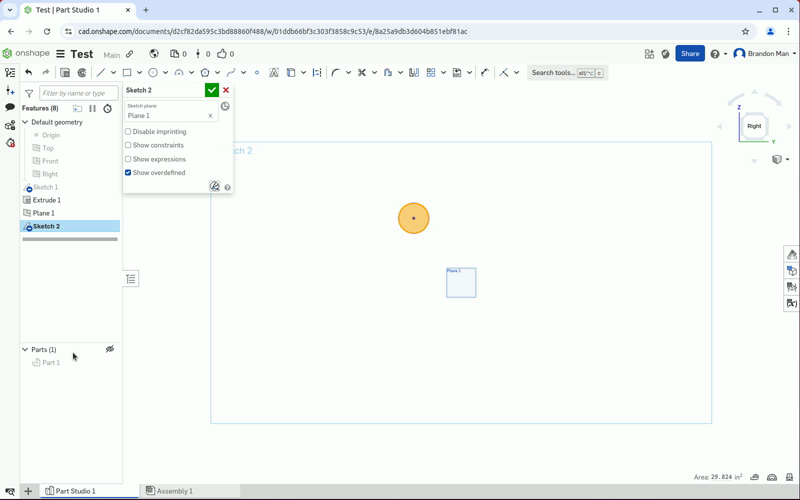
key(shift+e)
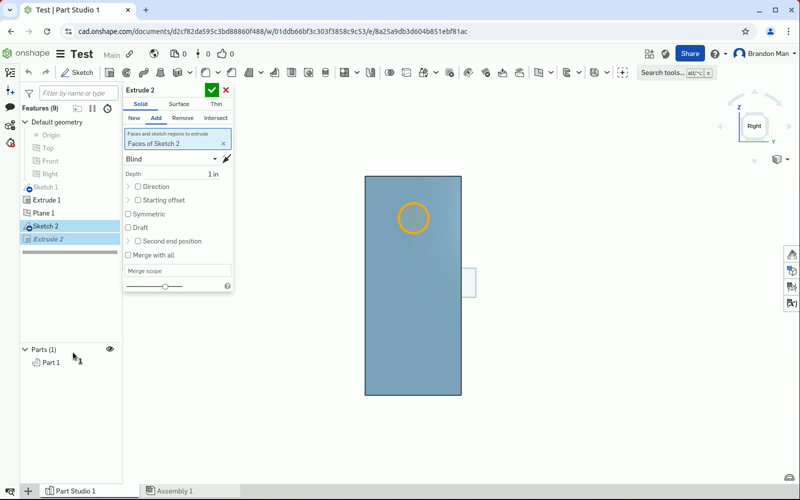
mouse_move(143, 106)
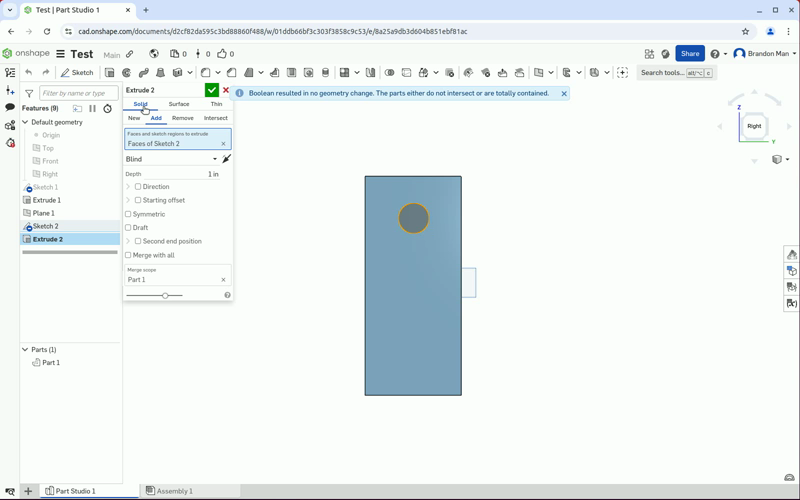
click(143, 106)
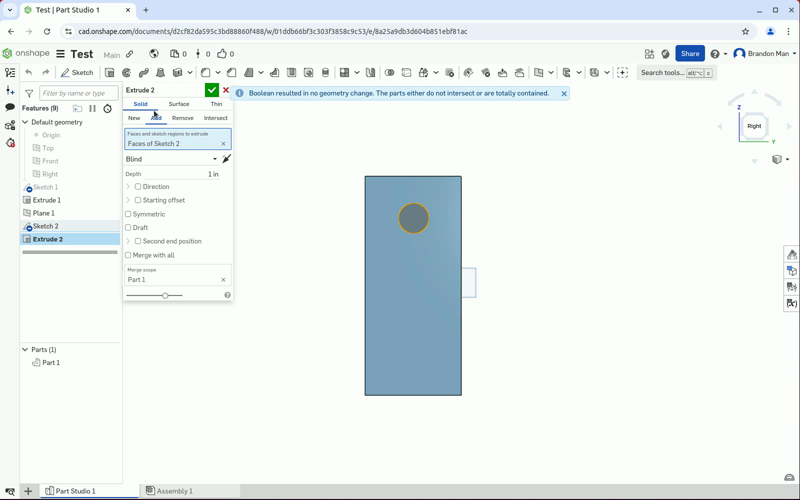
mouse_move(186, 120)
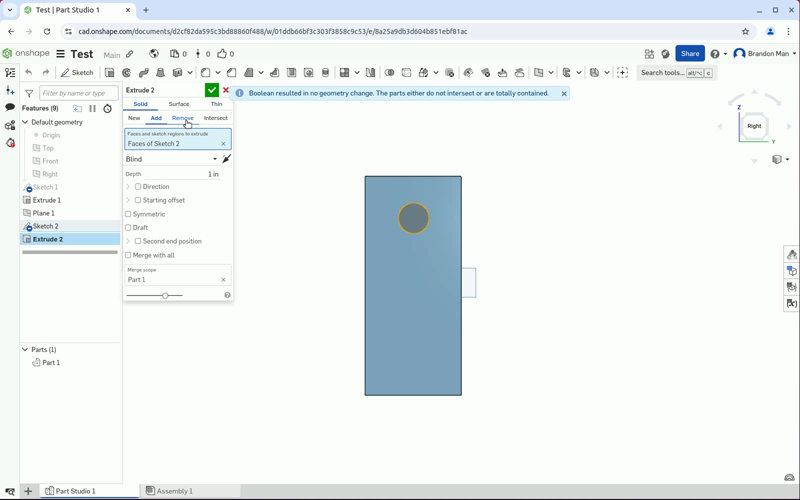
click(186, 120)
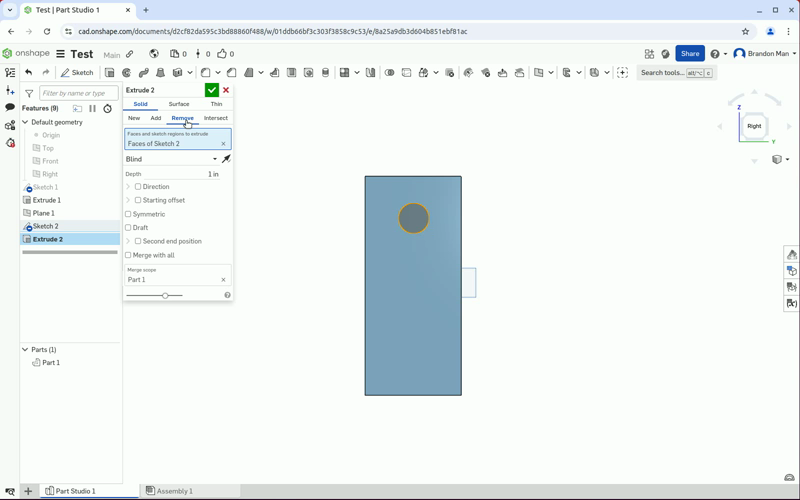
key(tab, 4)
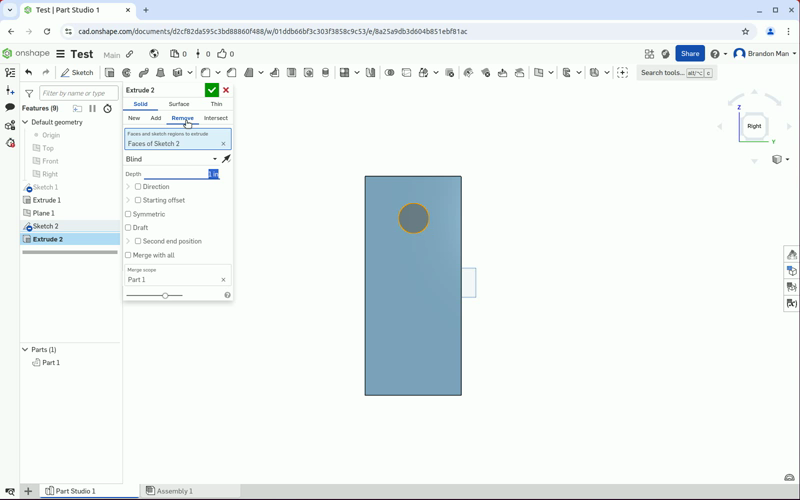
text(14.443)
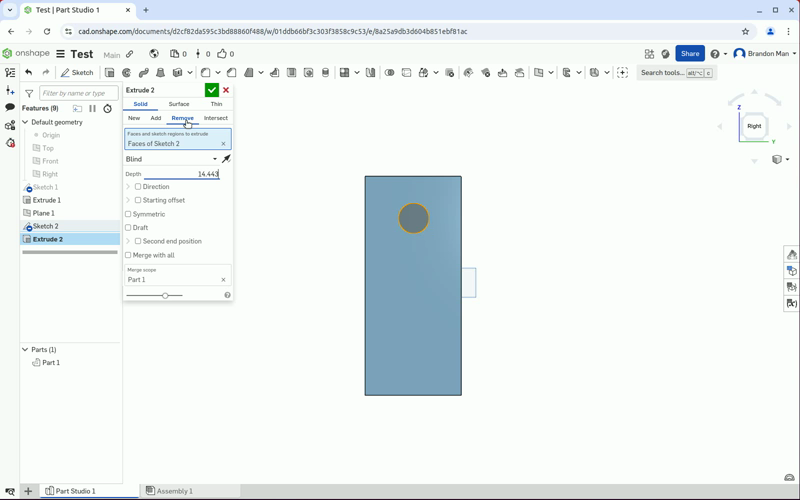
key(tab, 6)
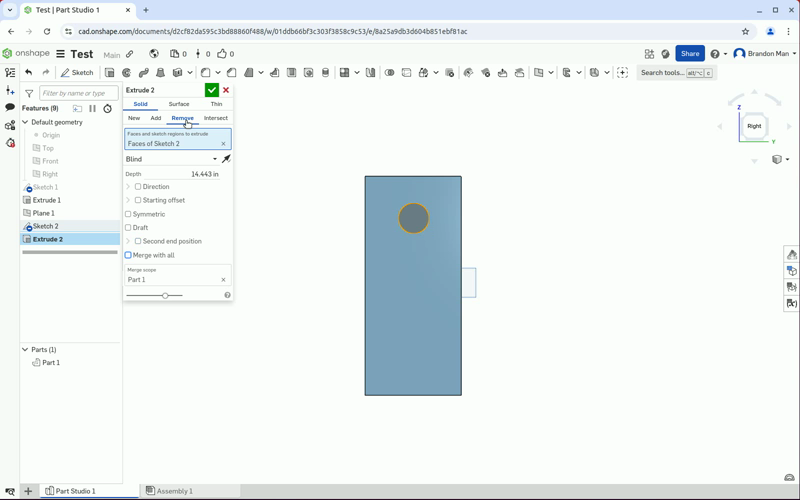
key(space)
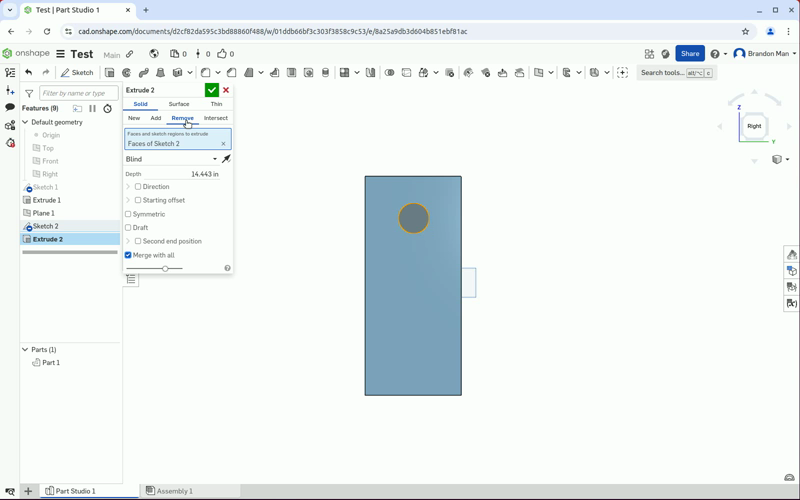
key(enter)
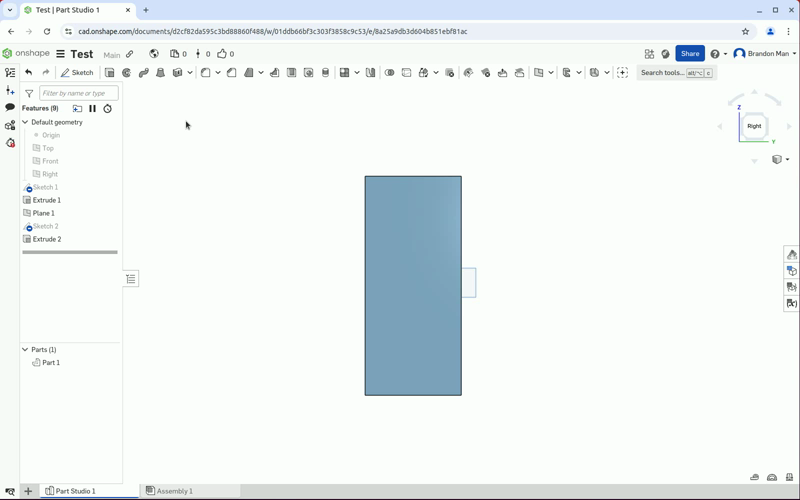
key(shift+h)
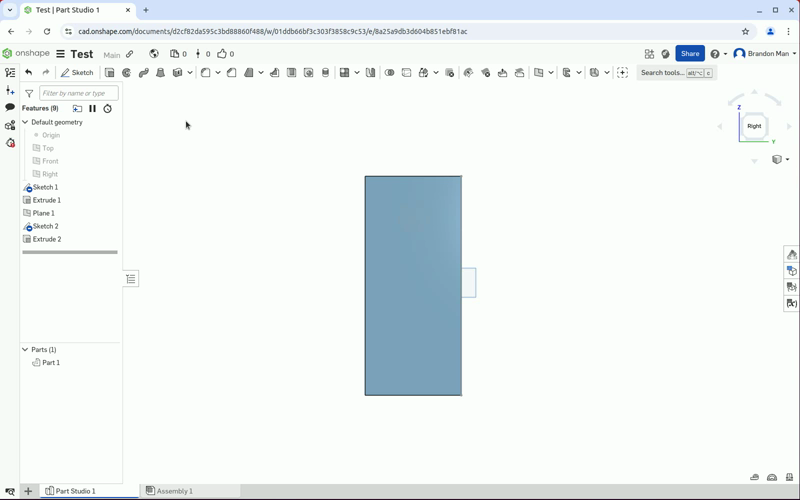
key(shift+h)
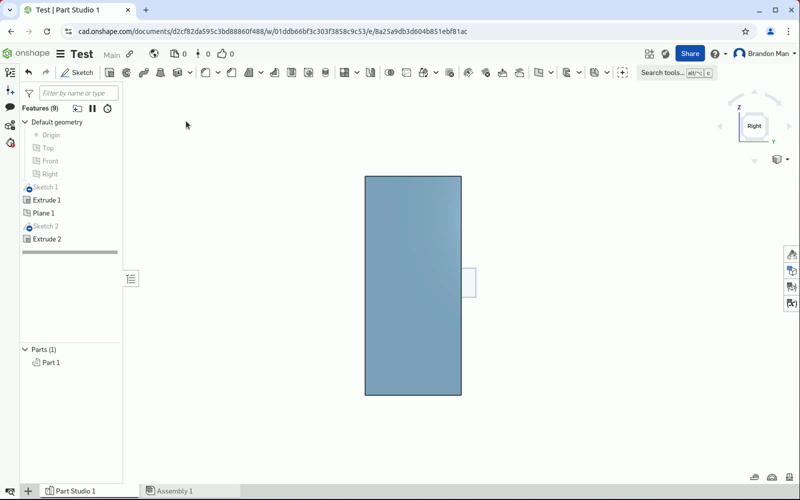
mouse_move(73, 189)
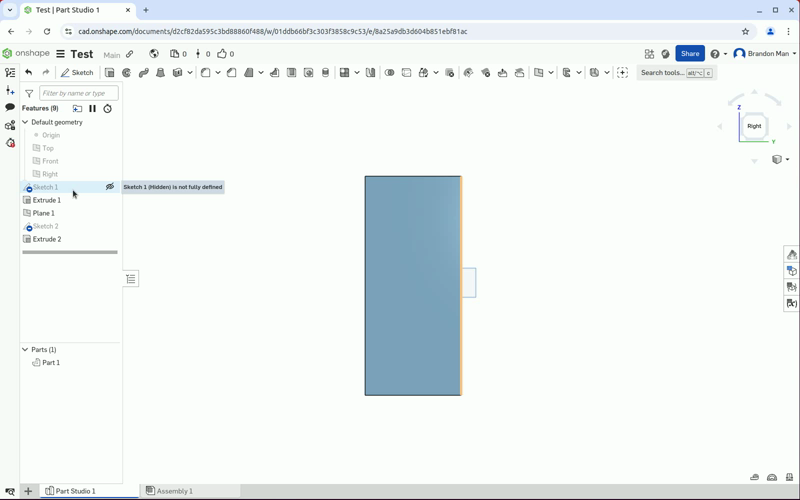
click(73, 189)
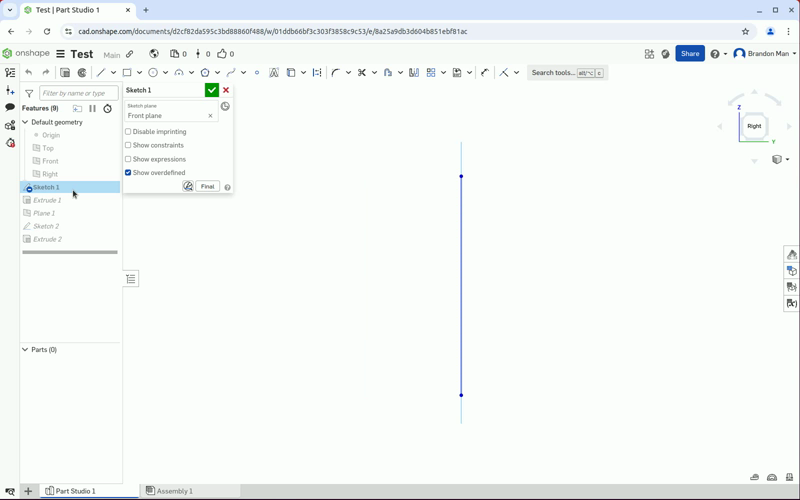
mouse_move(229, 92)
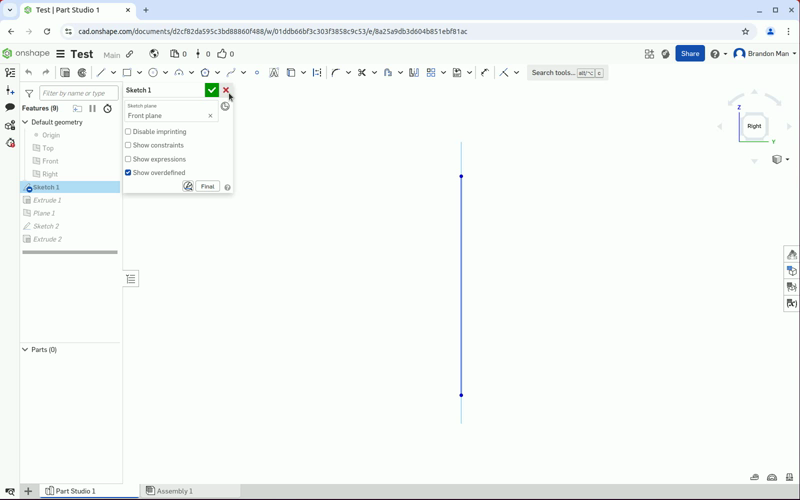
click(229, 92)
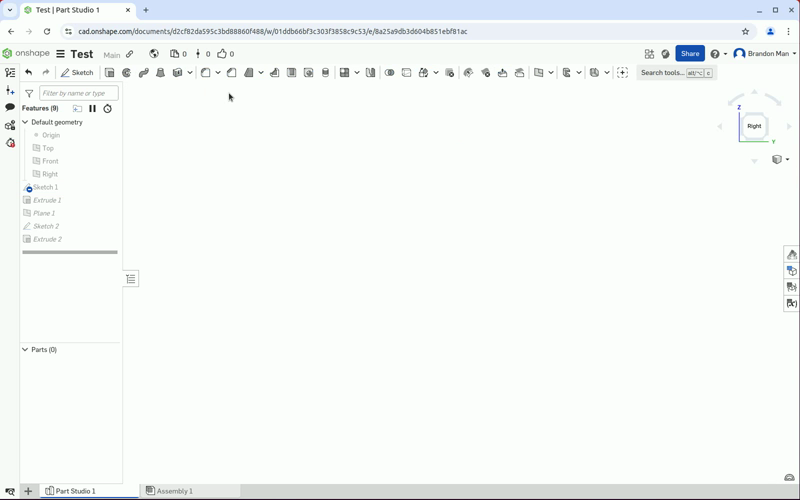
key(shift+s)
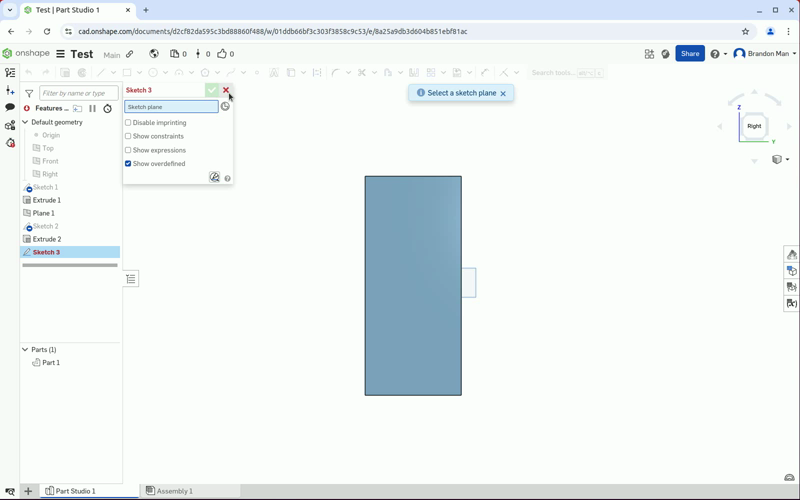
mouse_move(73, 215)
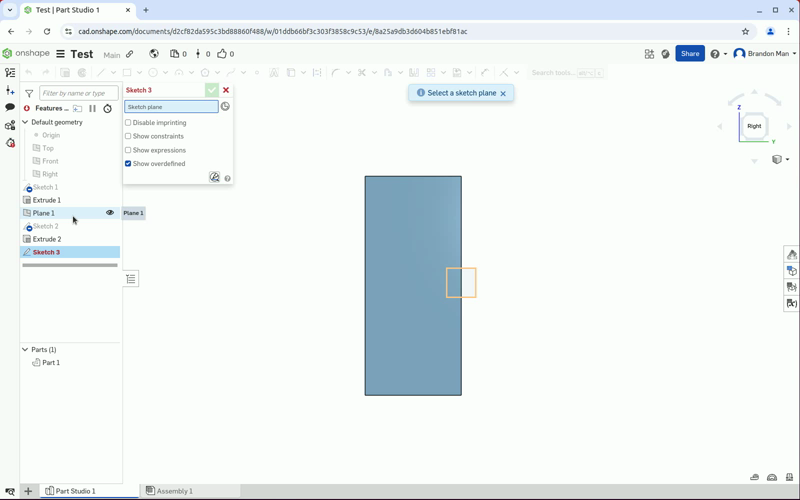
click(73, 215)
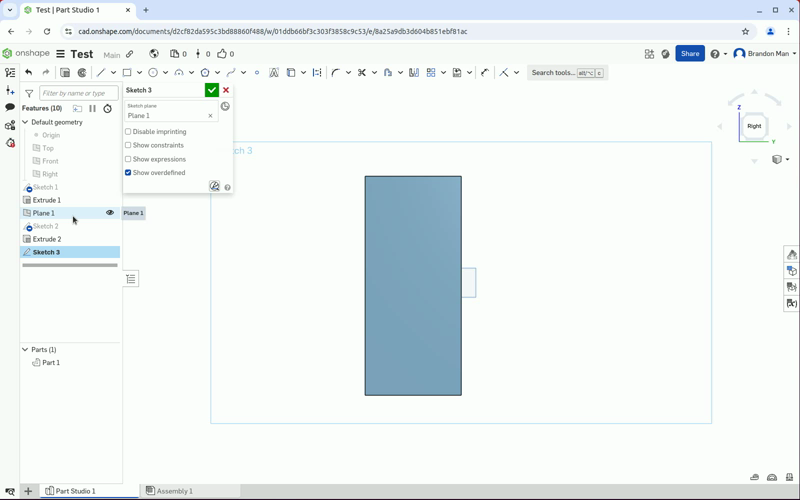
mouse_move(73, 352)
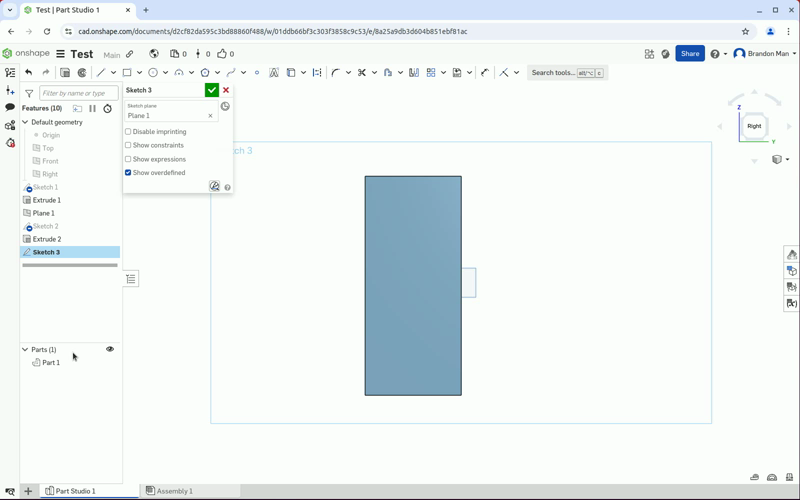
key(y)
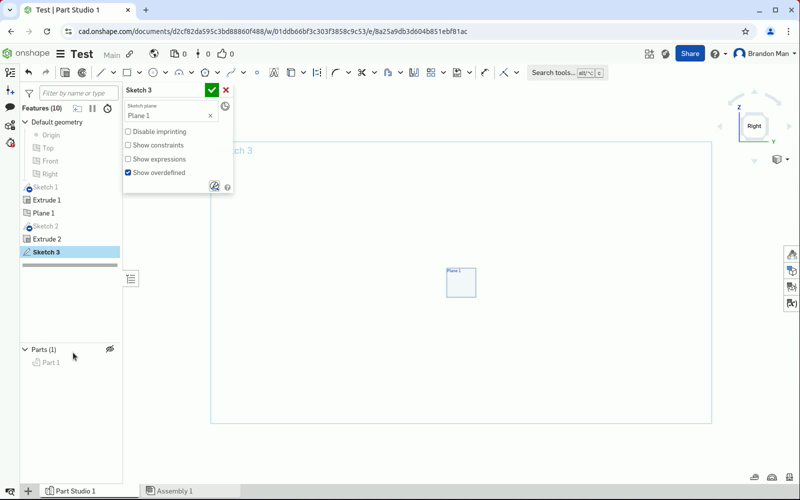
key(c)
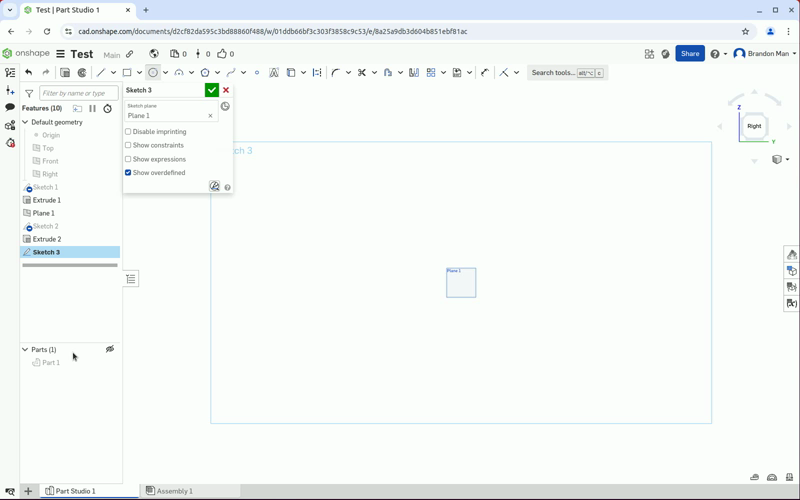
key_down(shift)
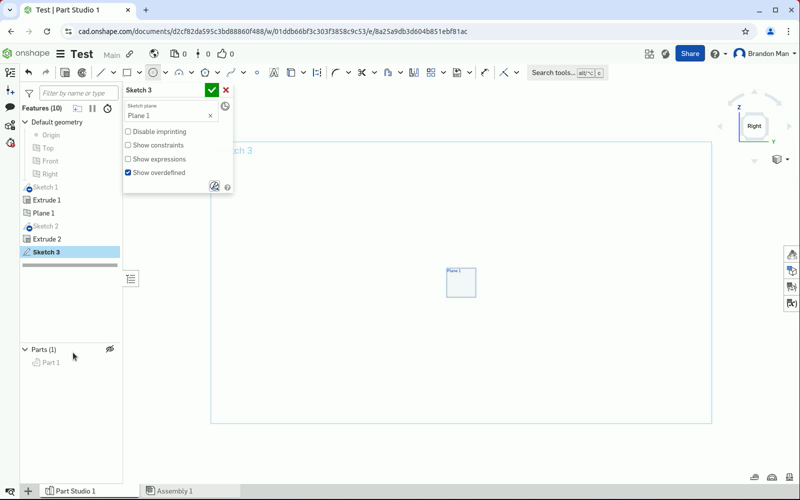
mouse_move(413, 271)
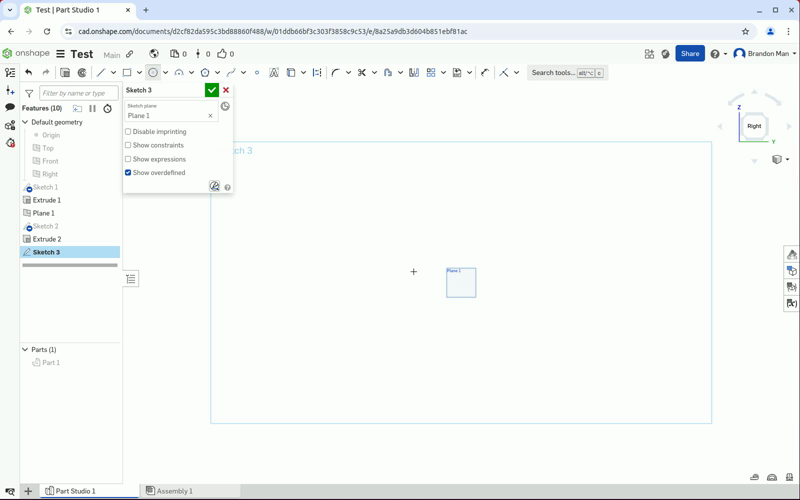
click(413, 271)
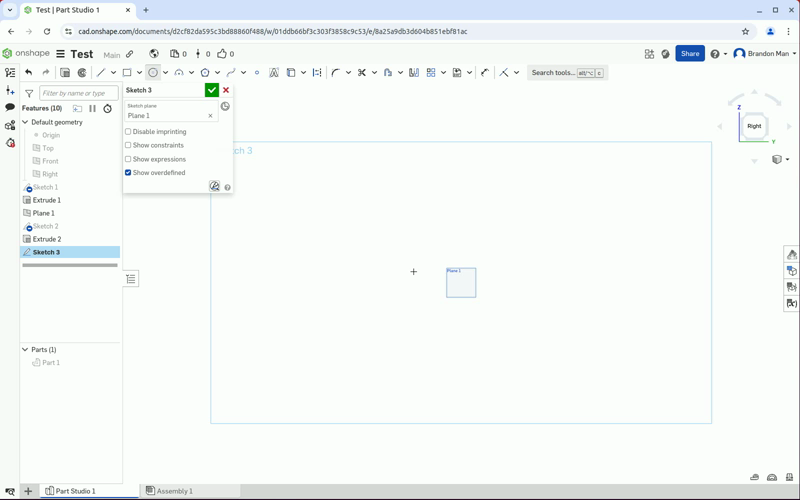
key_up(shift)
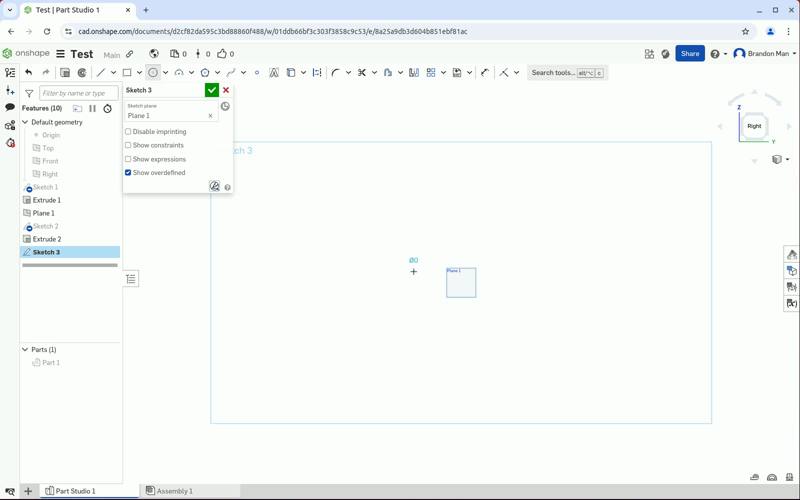
mouse_move(428, 271)
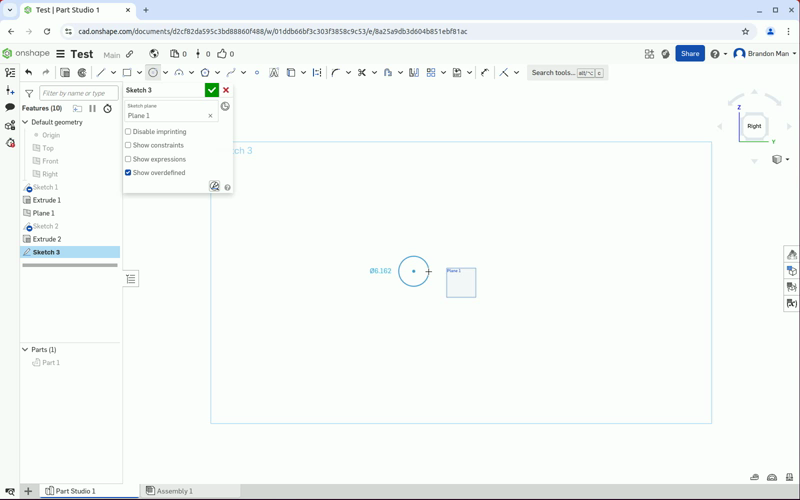
click(428, 271)
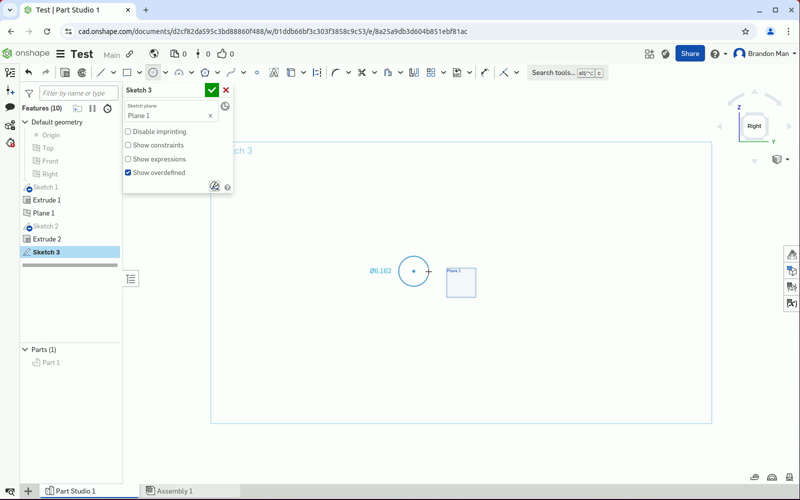
key(esc)
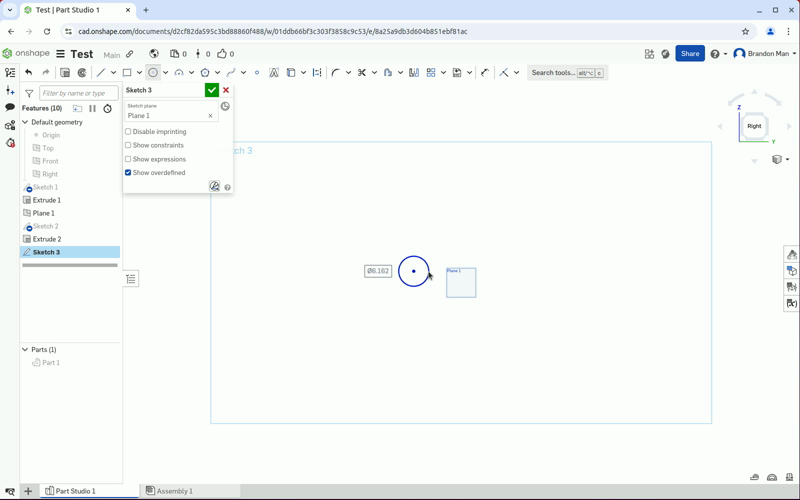
mouse_move(422, 261)
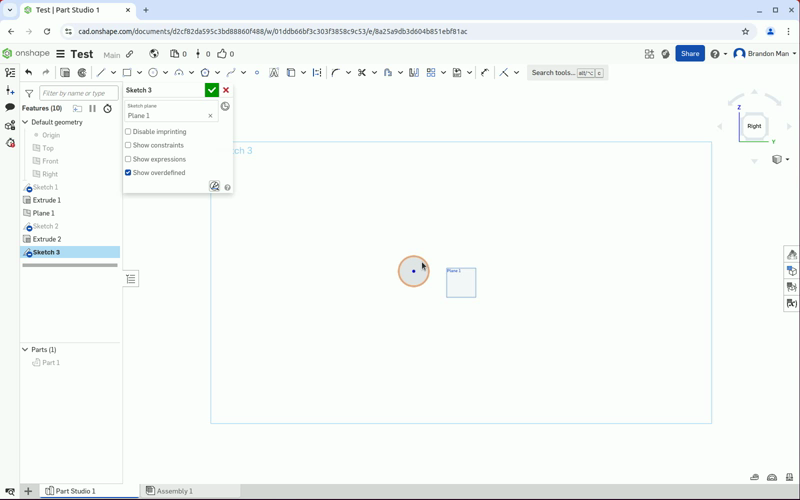
scroll(6)
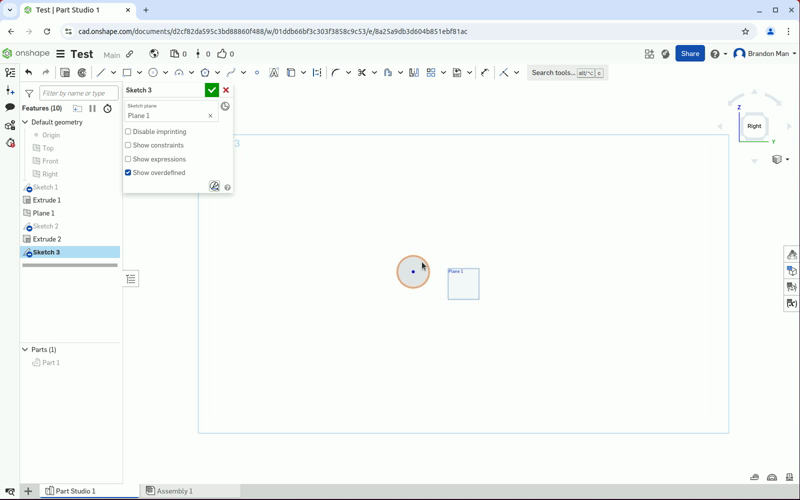
scroll(6)
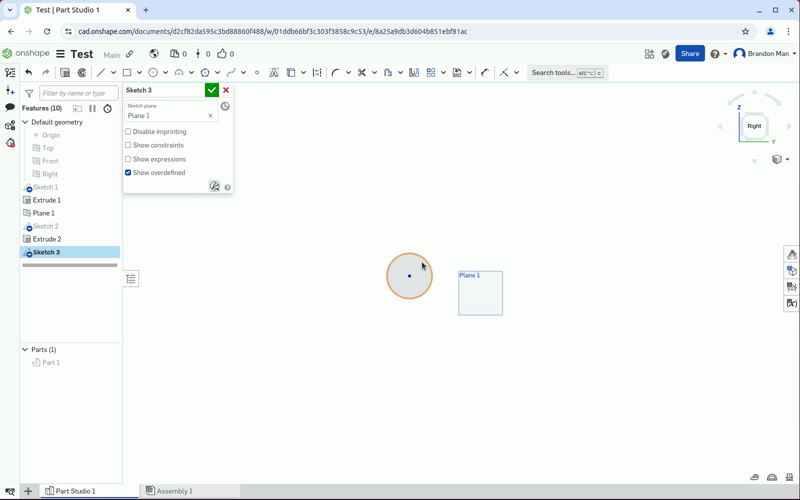
scroll(6)
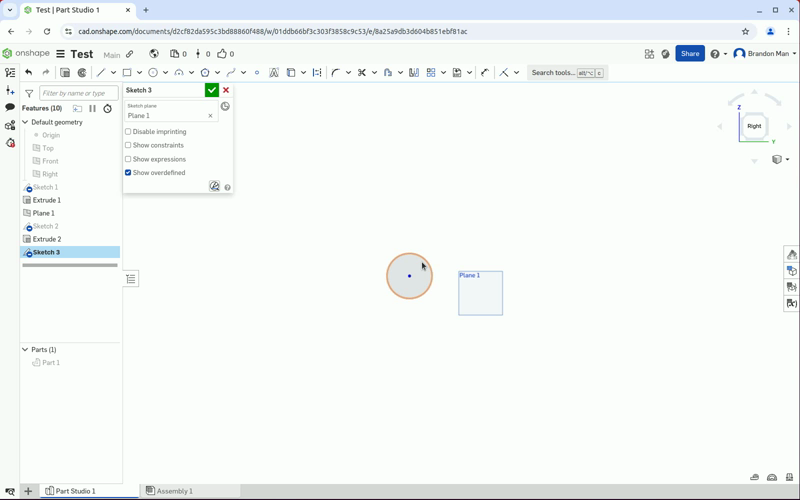
scroll(6)
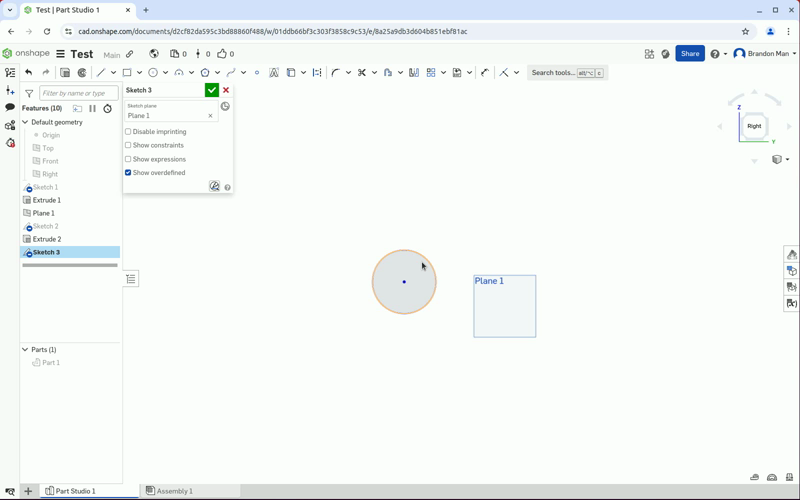
scroll(6)
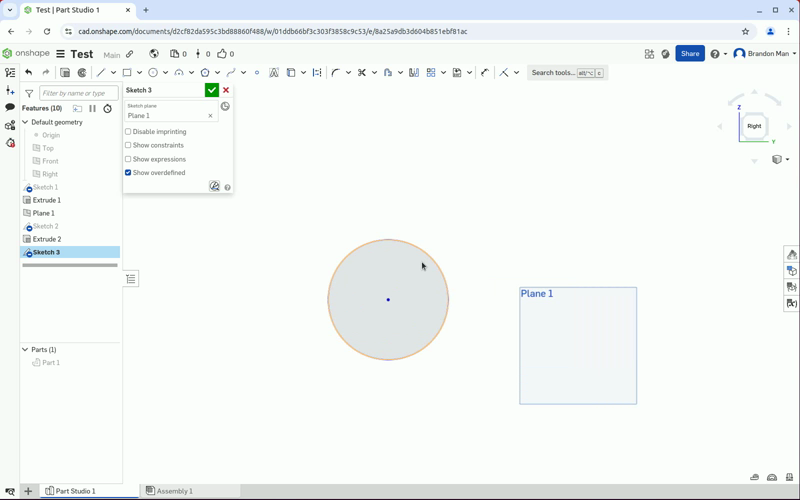
scroll(6)
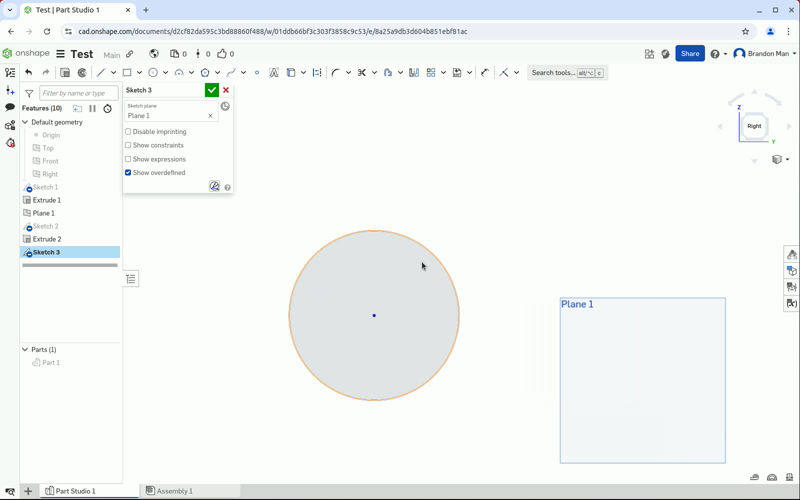
scroll(6)
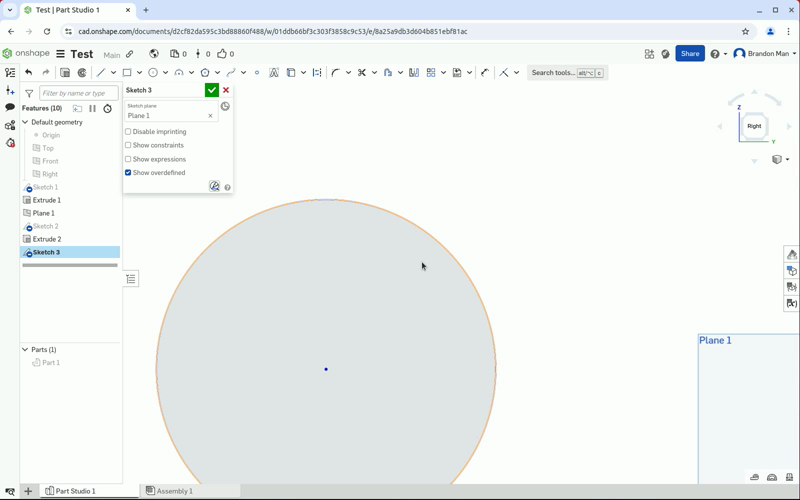
click(422, 261)
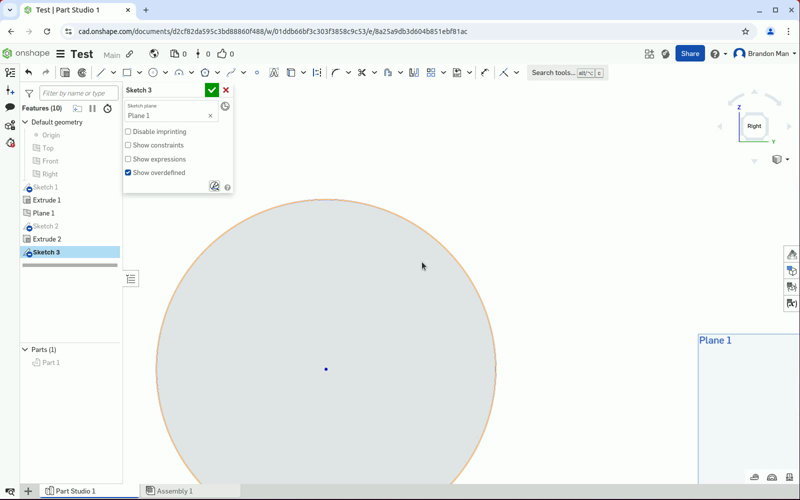
scroll(-6)
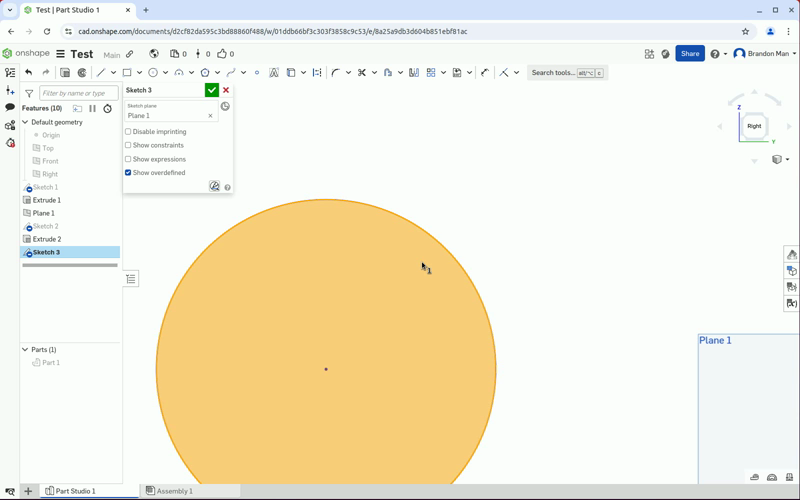
scroll(-6)
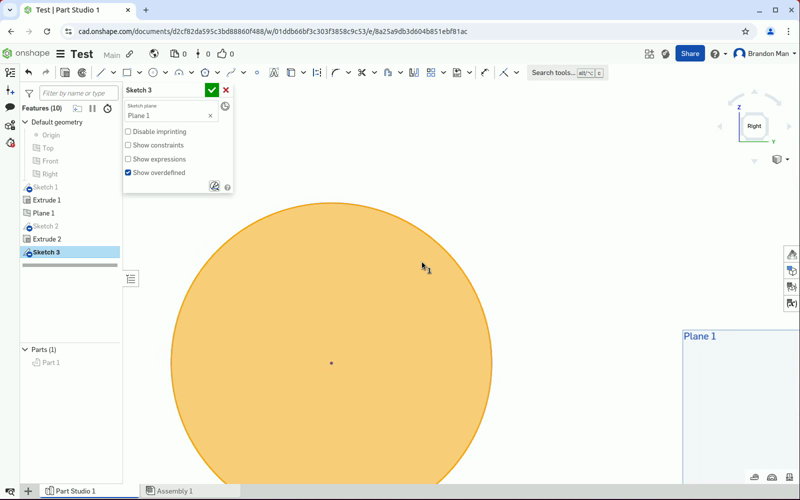
scroll(-6)
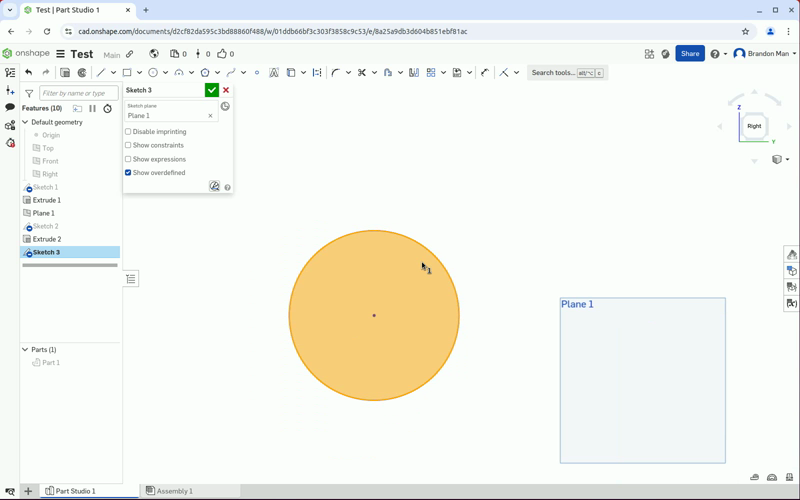
scroll(-6)
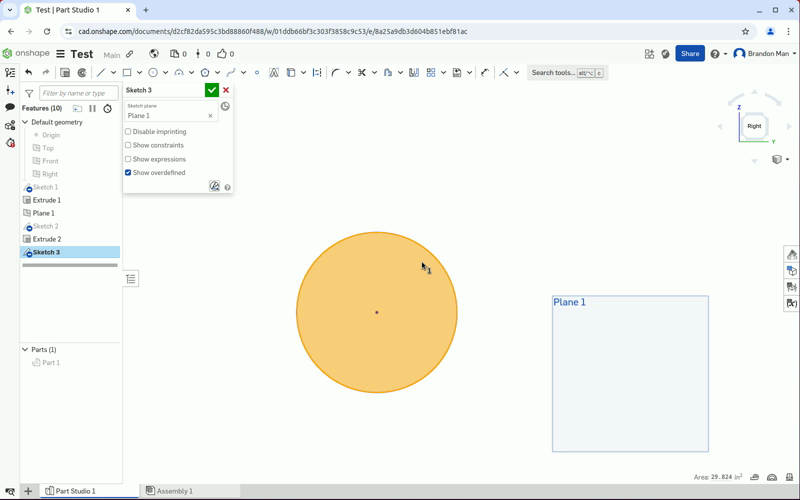
scroll(-6)
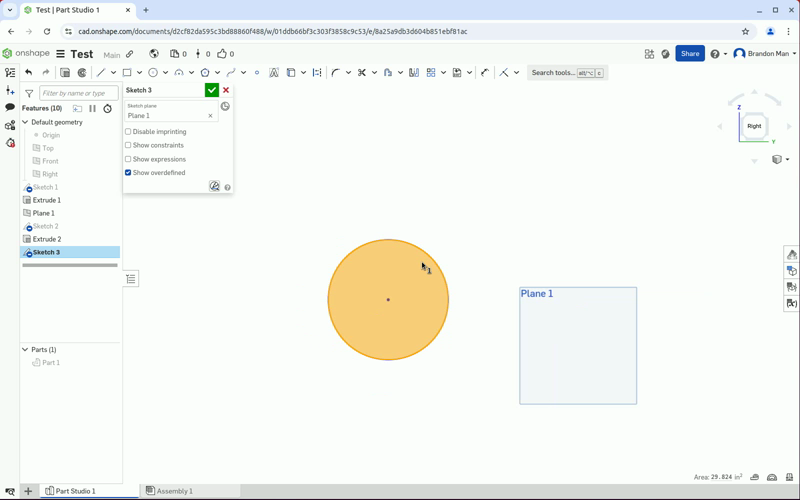
scroll(-6)
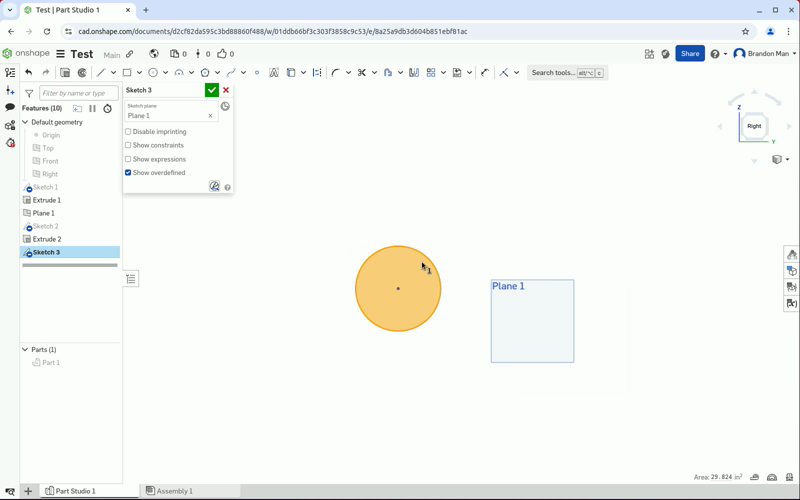
scroll(-6)
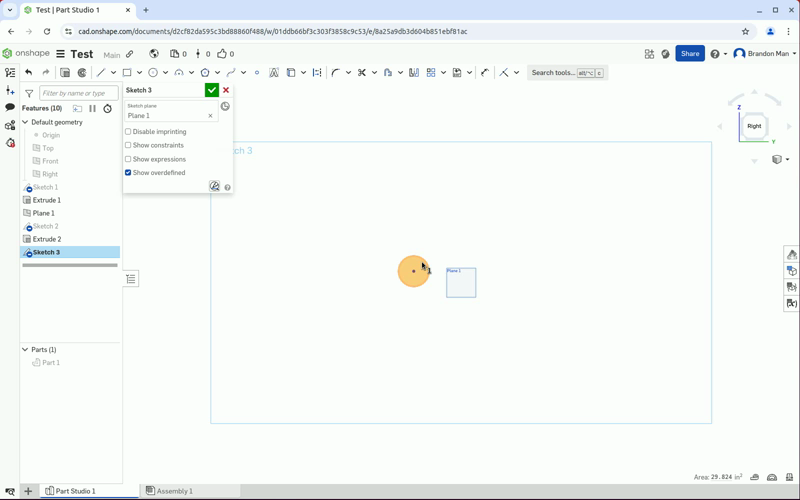
mouse_move(73, 352)
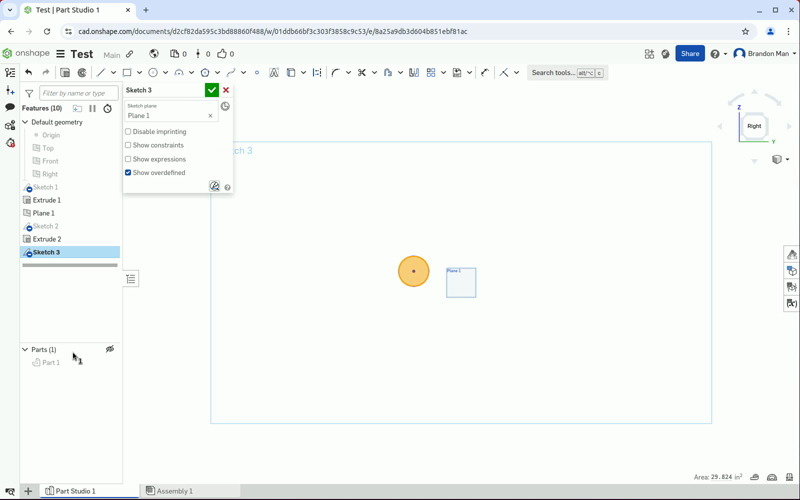
key(shift+y)
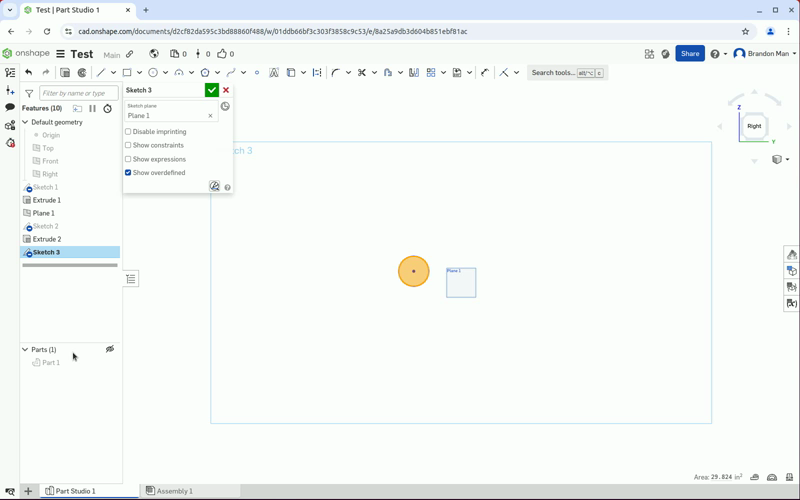
key(shift+e)
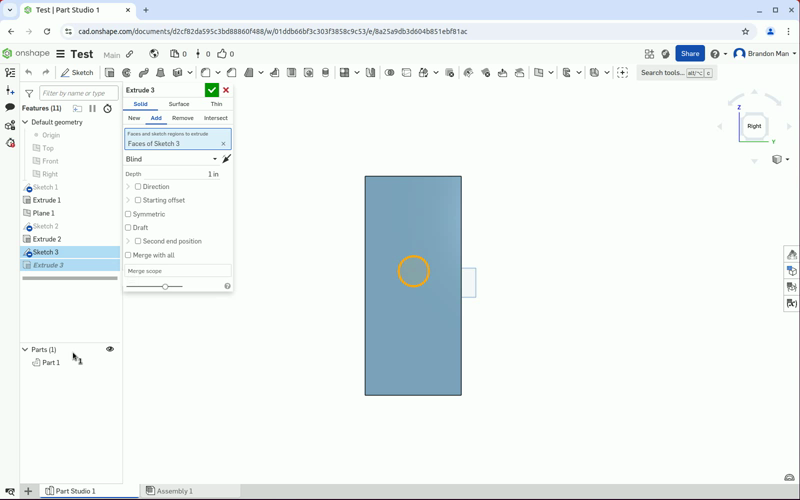
mouse_move(143, 106)
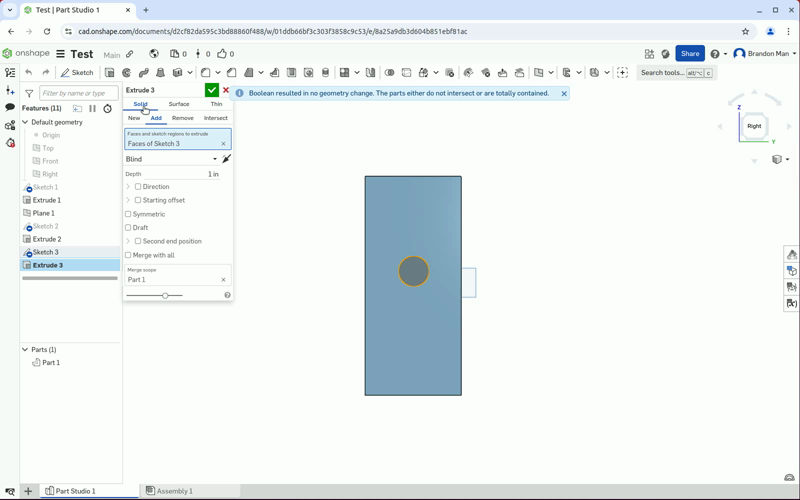
click(143, 106)
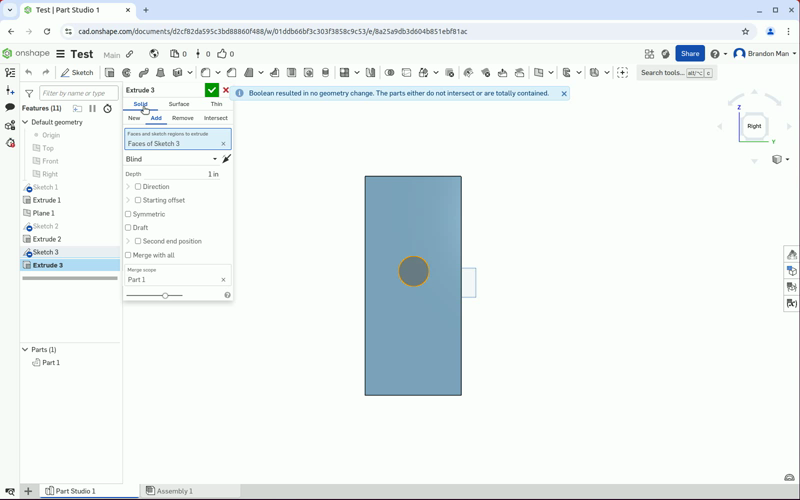
mouse_move(186, 120)
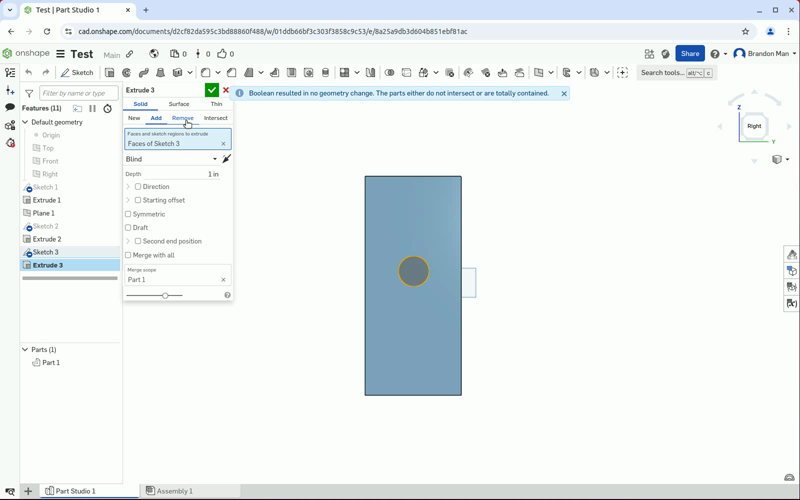
click(186, 120)
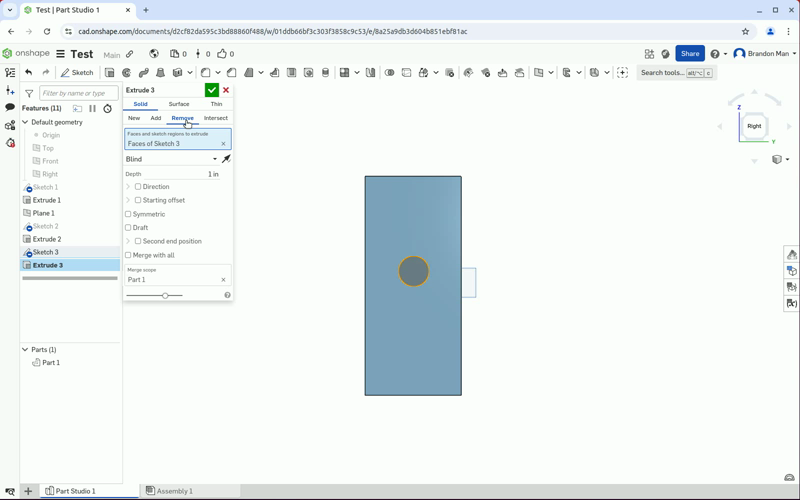
key(tab, 4)
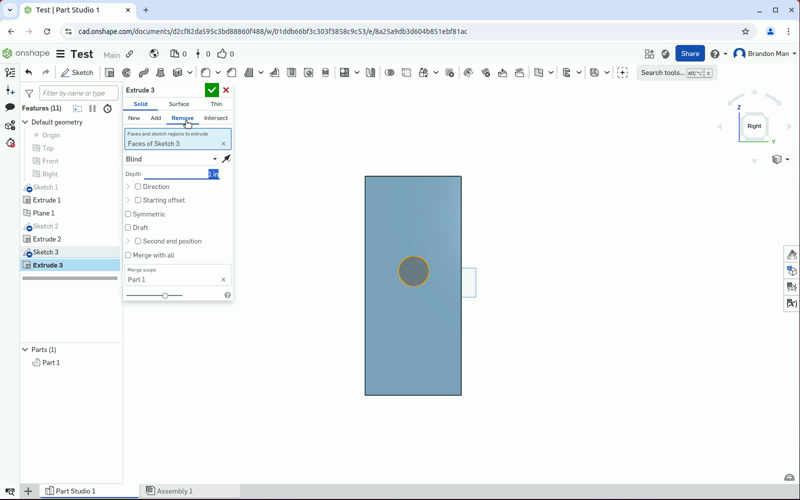
text(14.443)
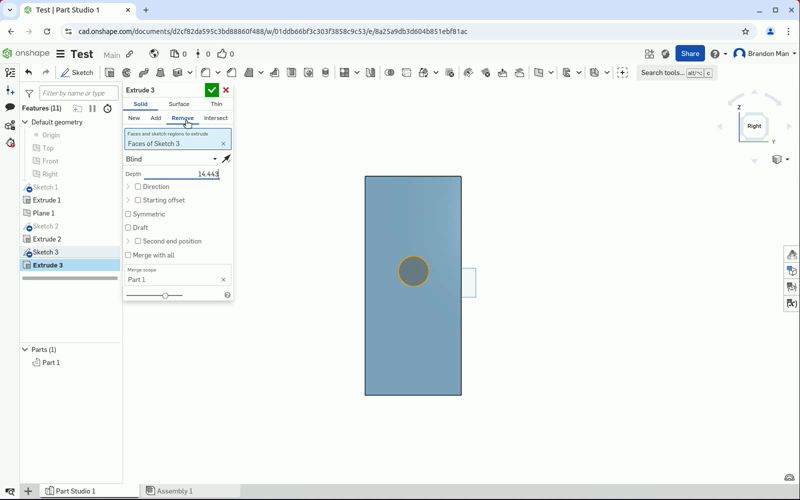
key(tab, 6)
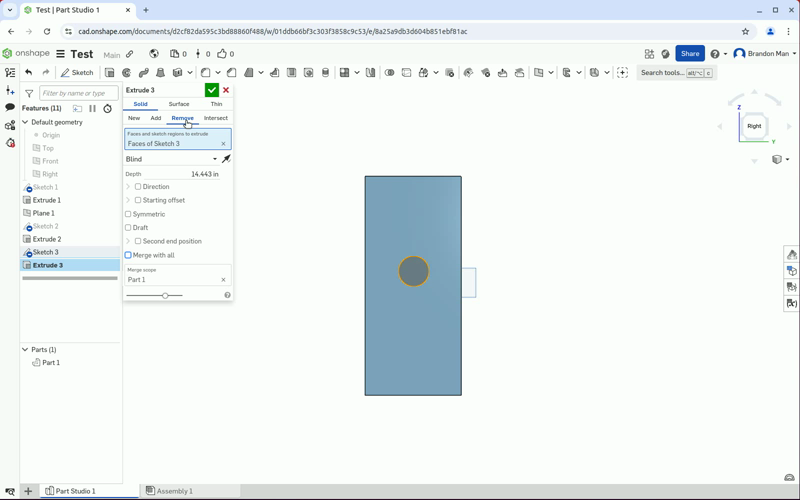
key(space)
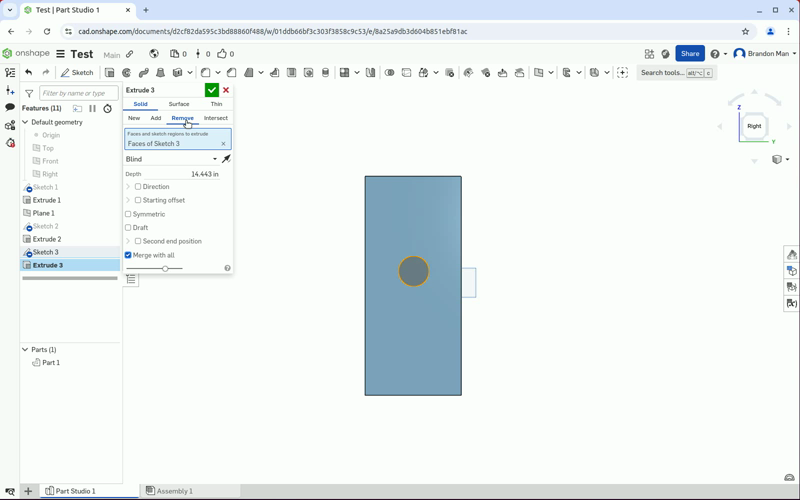
key(enter)
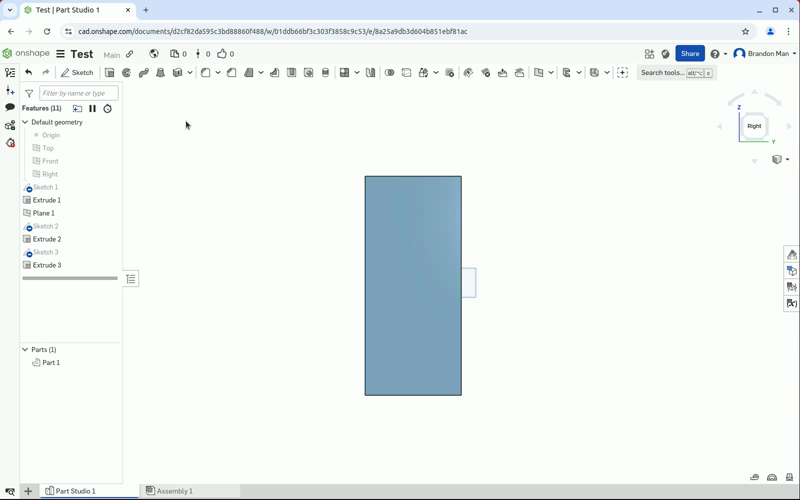
key(shift+h)
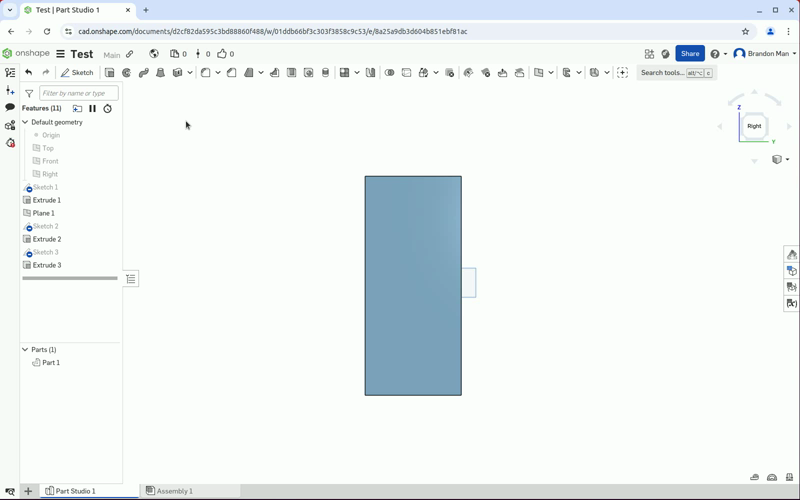
key(shift+h)
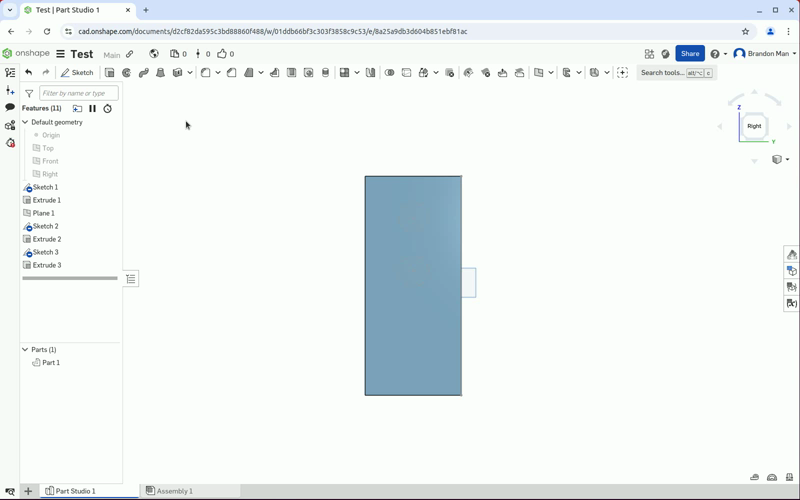
key(shift+7)
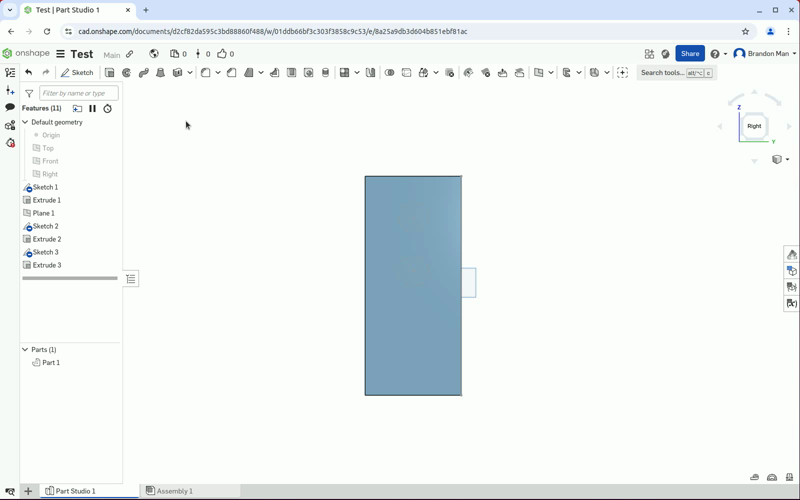
key(right, 2)
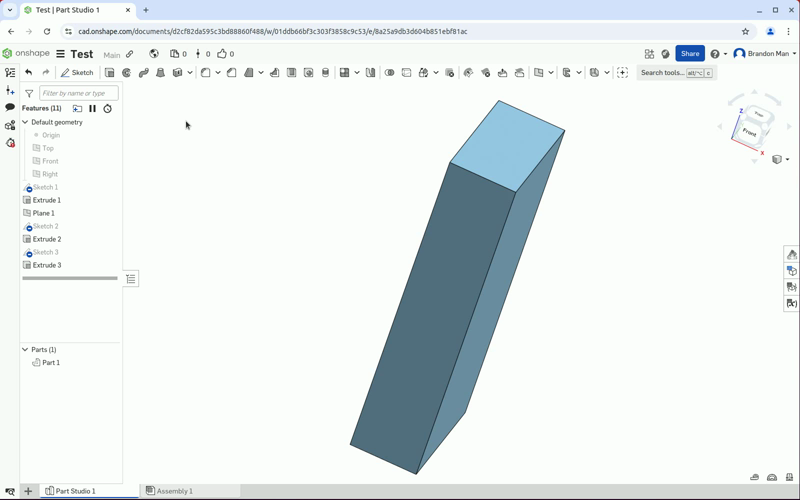
key(down, 2)
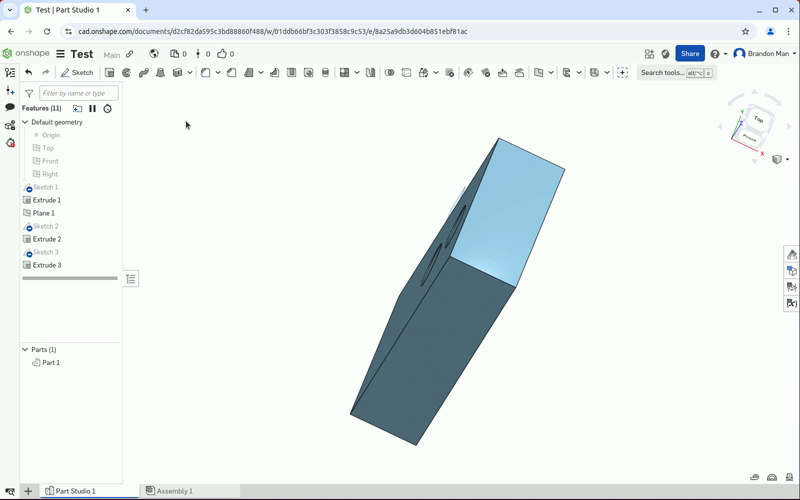
key(up, 2)
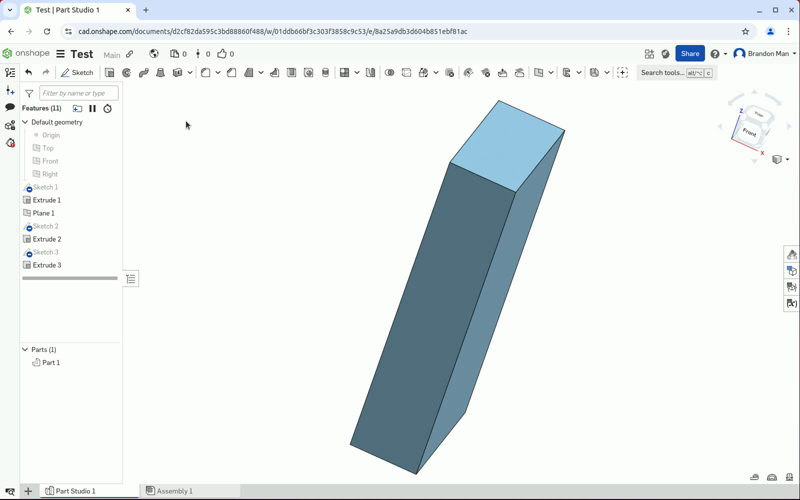
key(left, 2)
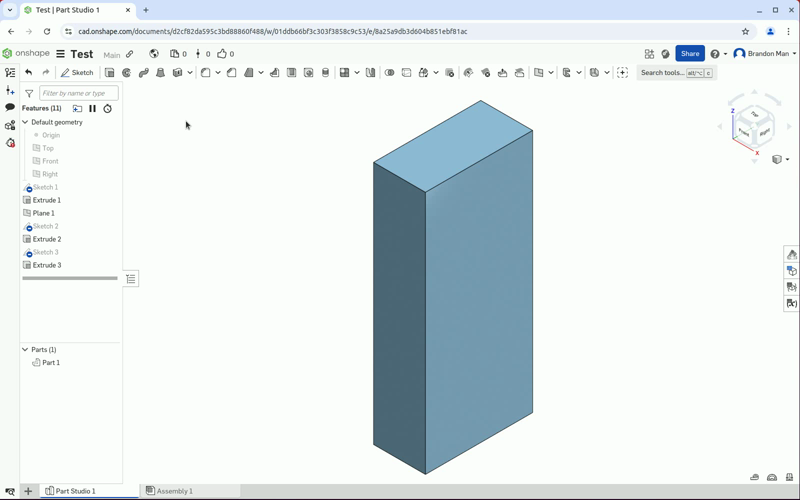
mouse_move(73, 189)
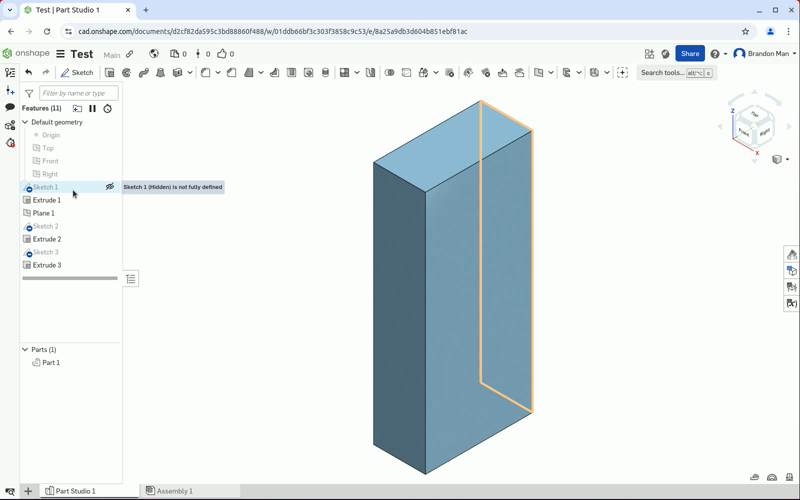
click(73, 189)